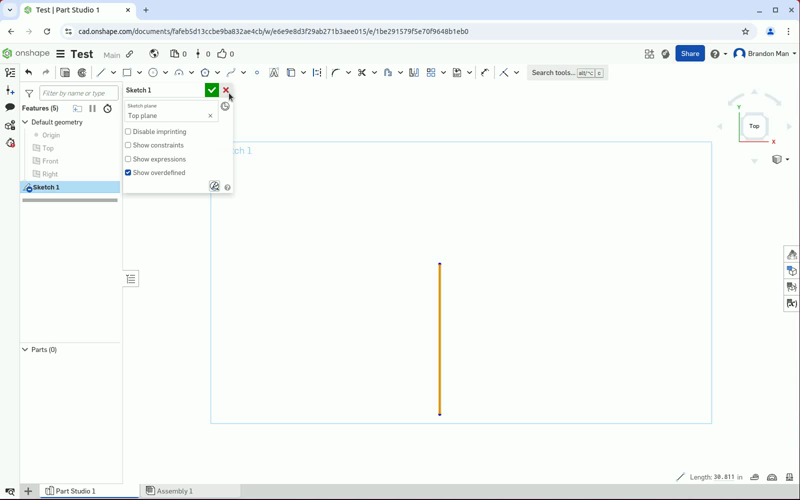
key(shift+h)
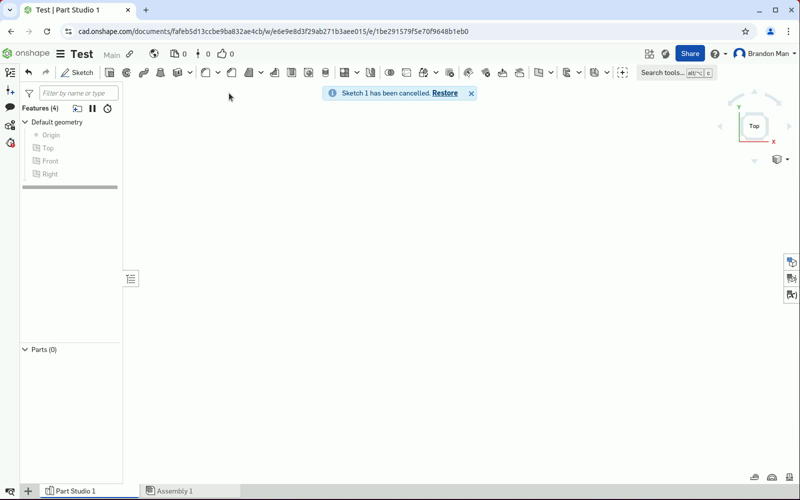
mouse_move(73, 352)
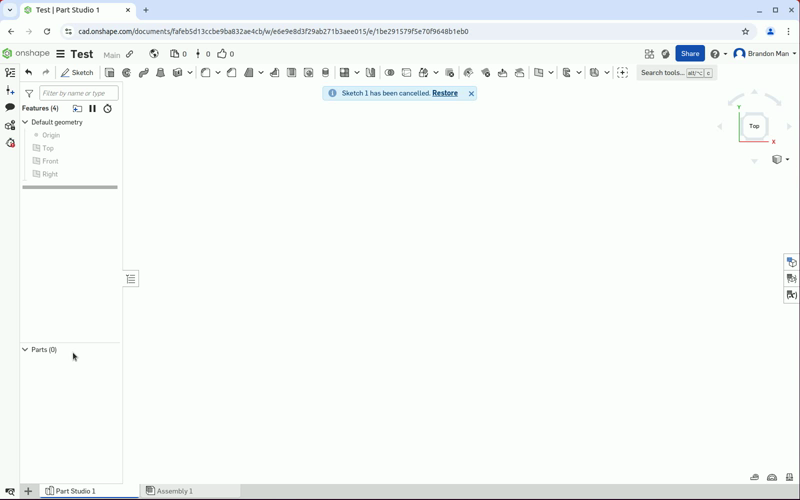
key(y)
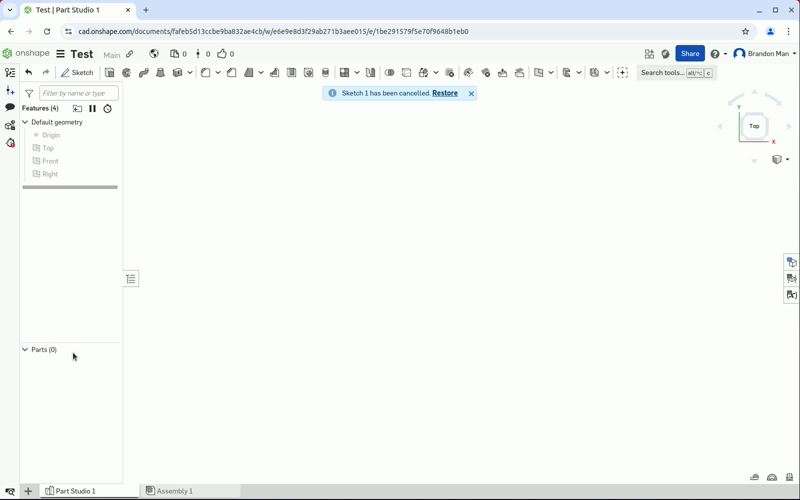
key(shift+p)
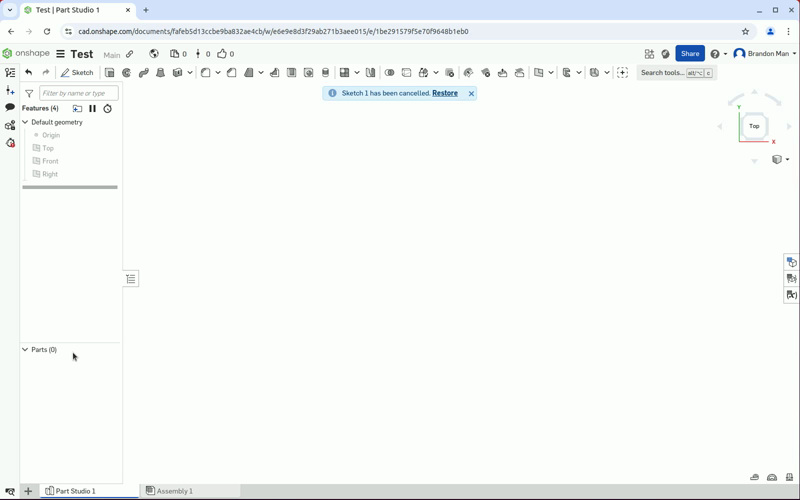
key(space)
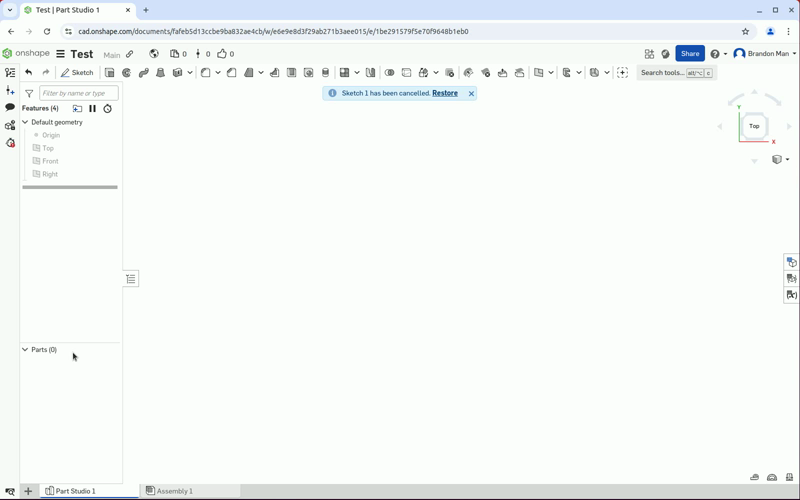
key_down(shift)
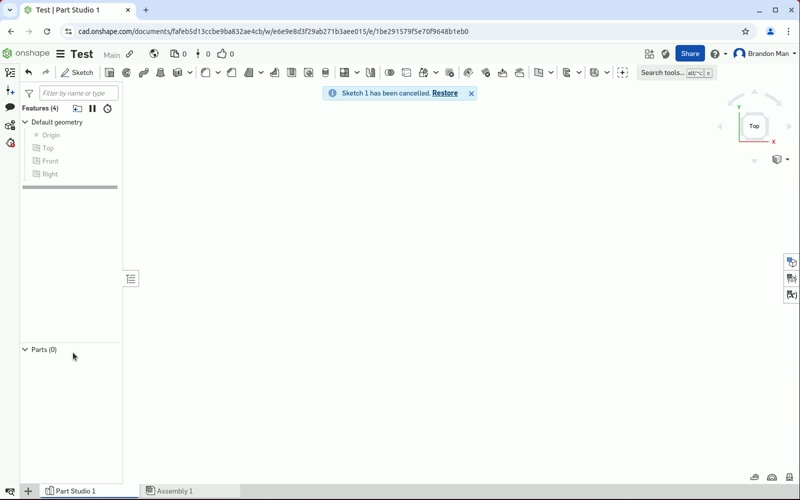
key(up)
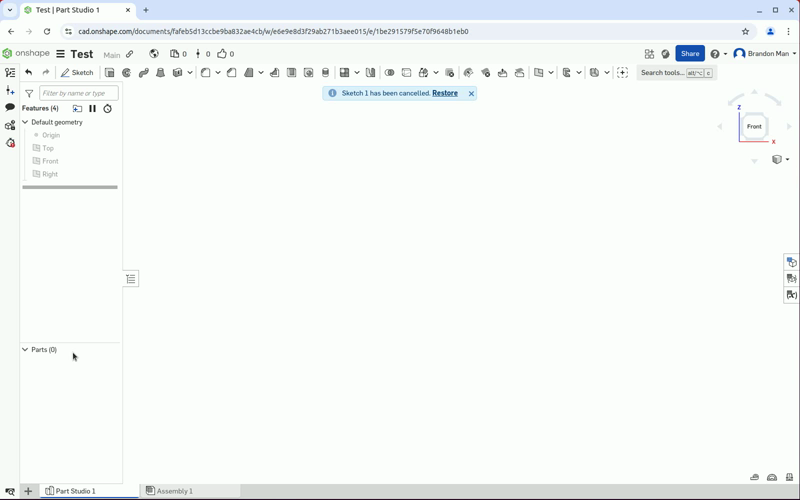
key_up(shift)
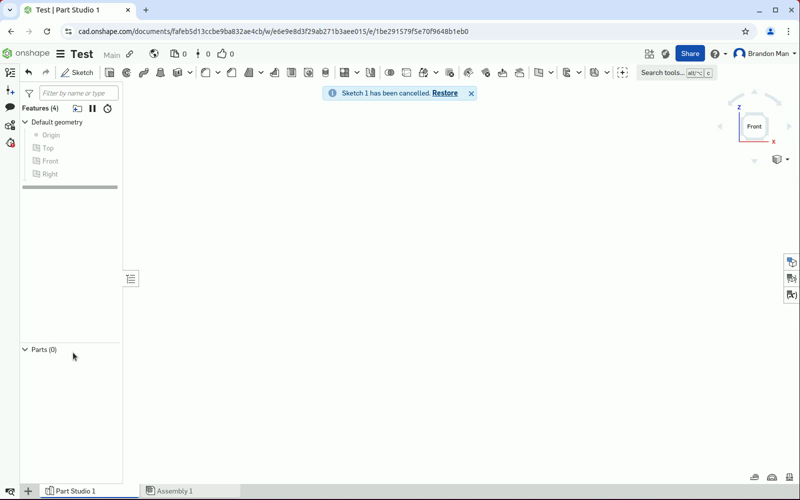
mouse_move(73, 352)
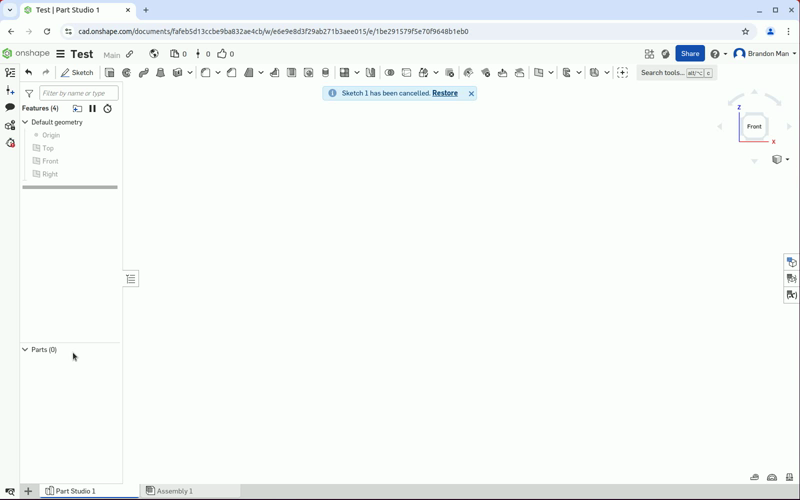
key(shift+y)
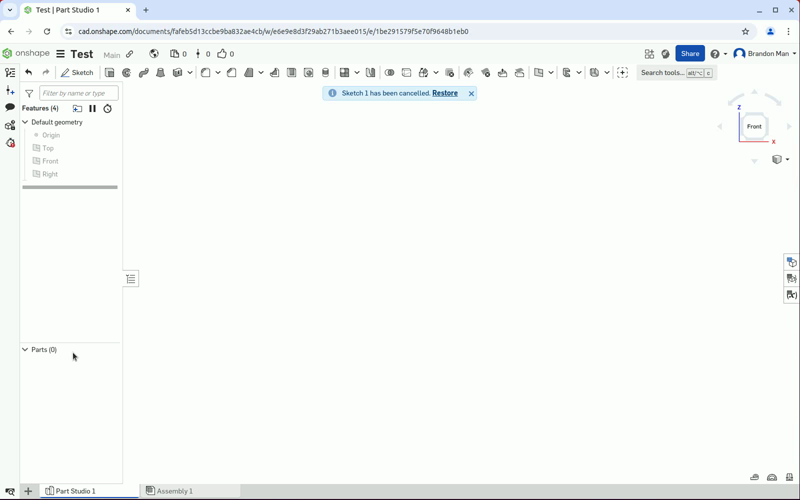
key(shift+s)
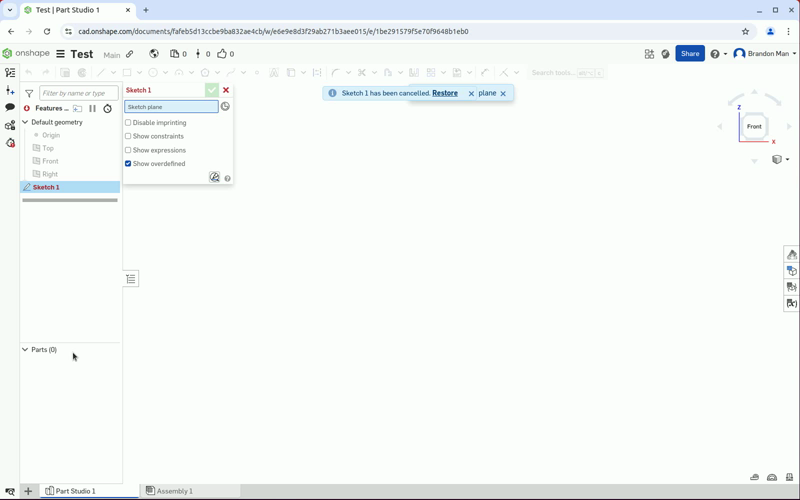
mouse_move(73, 163)
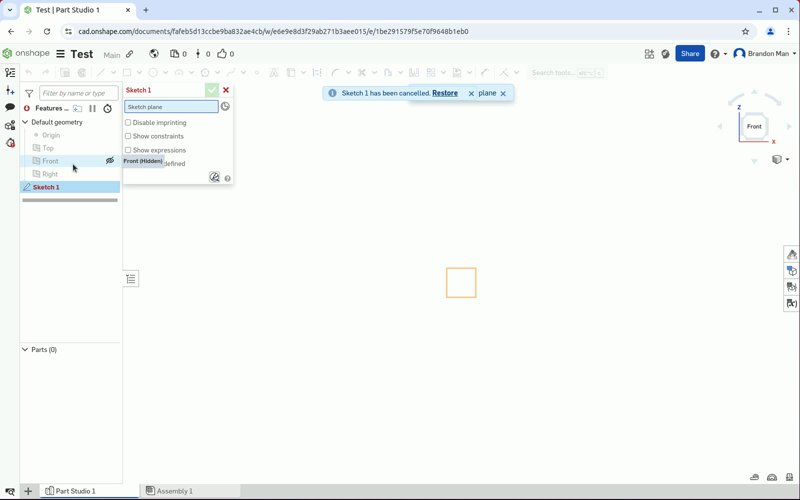
click(73, 163)
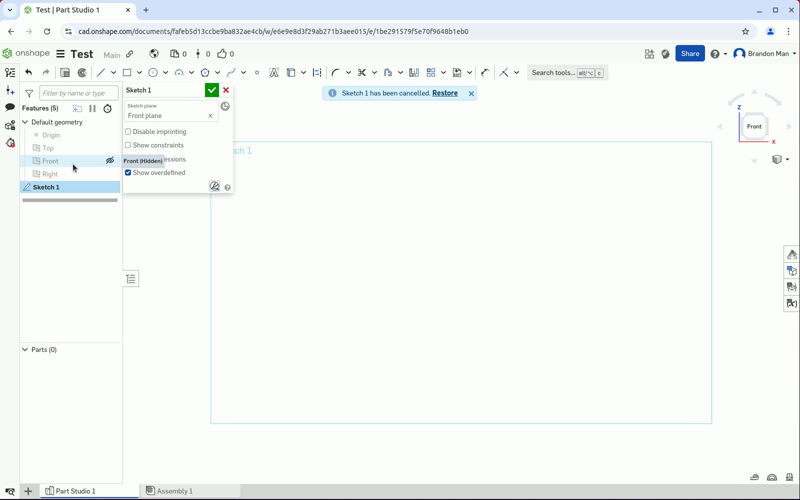
mouse_move(73, 352)
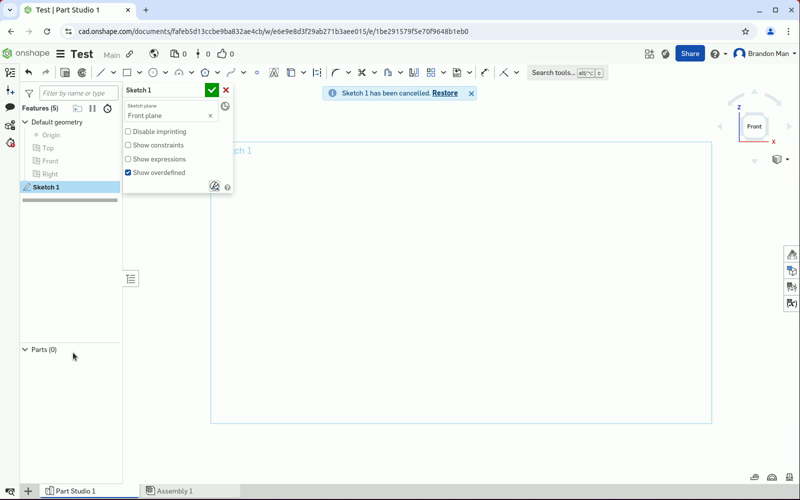
key(y)
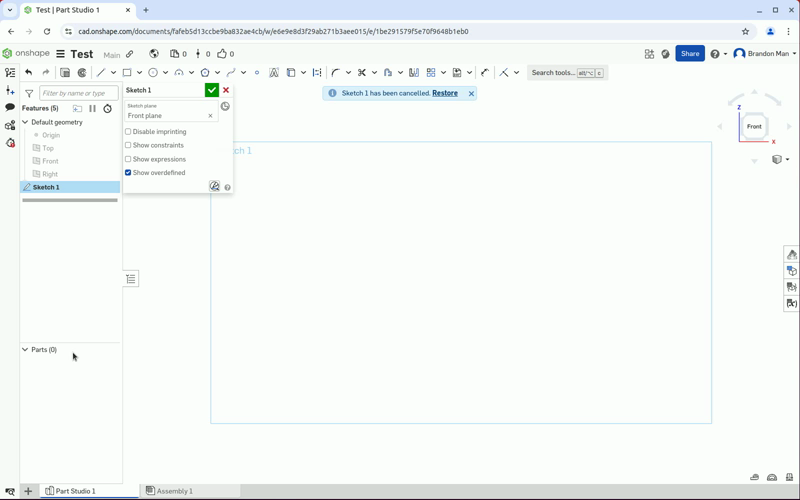
key(l)
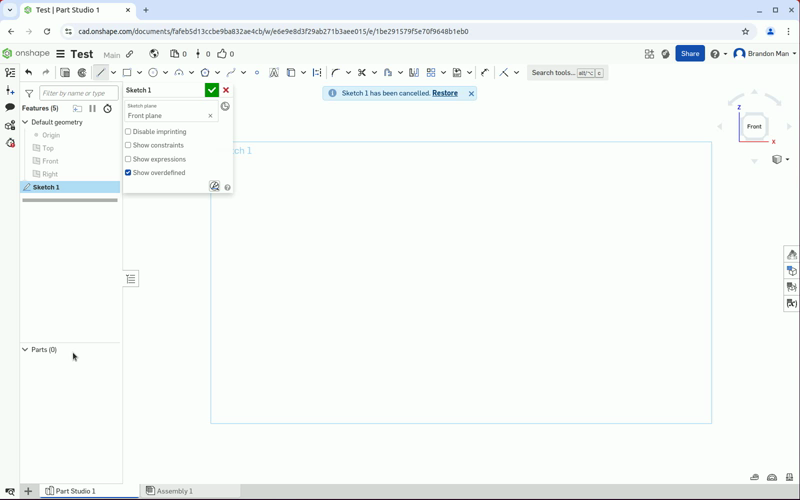
key_down(shift)
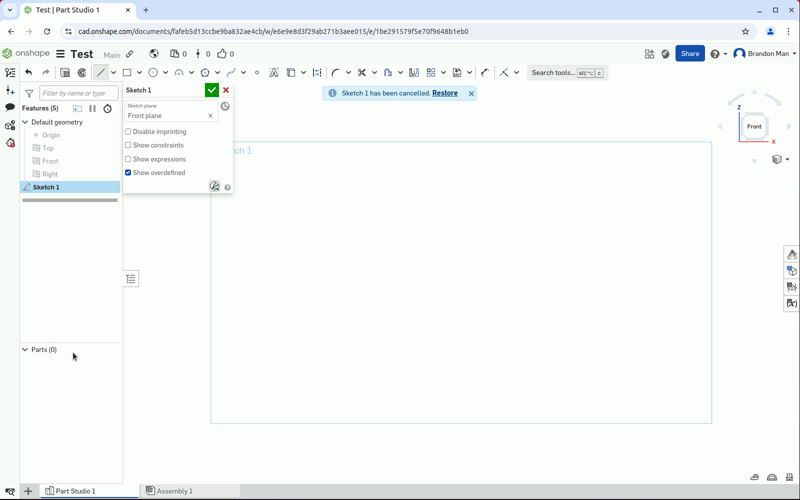
mouse_move(348, 326)
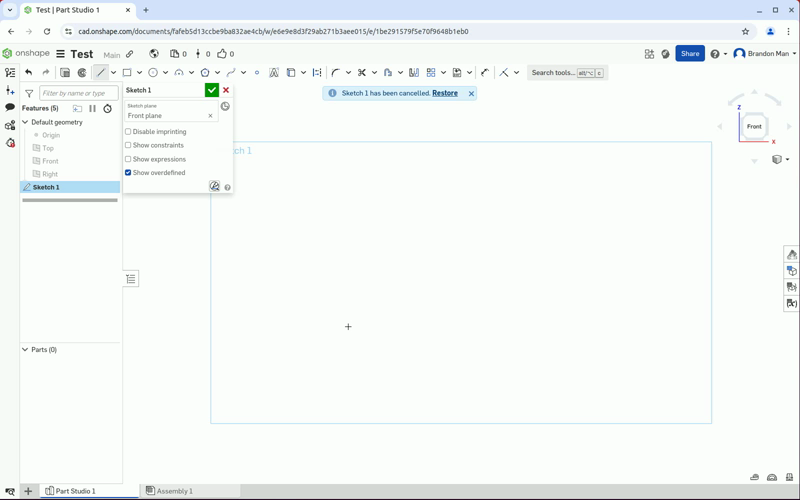
click(348, 326)
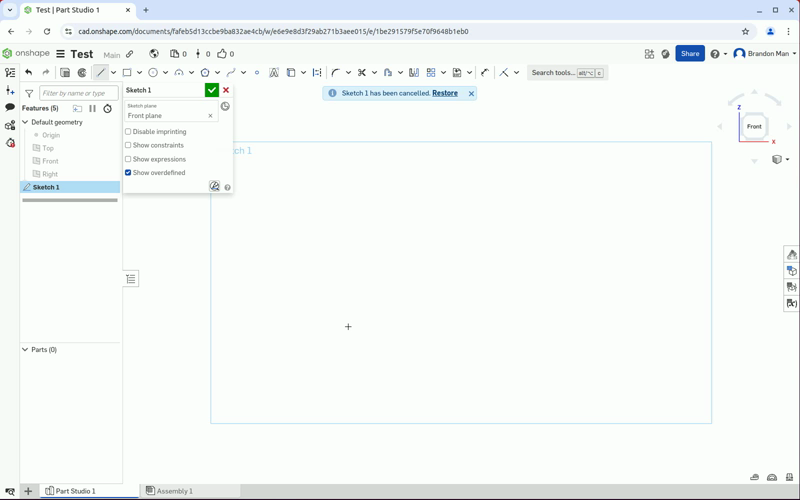
key_up(shift)
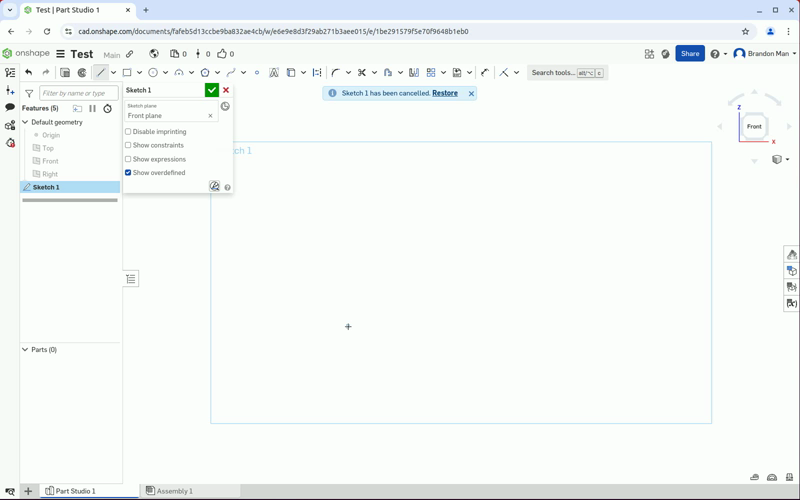
key_down(shift)
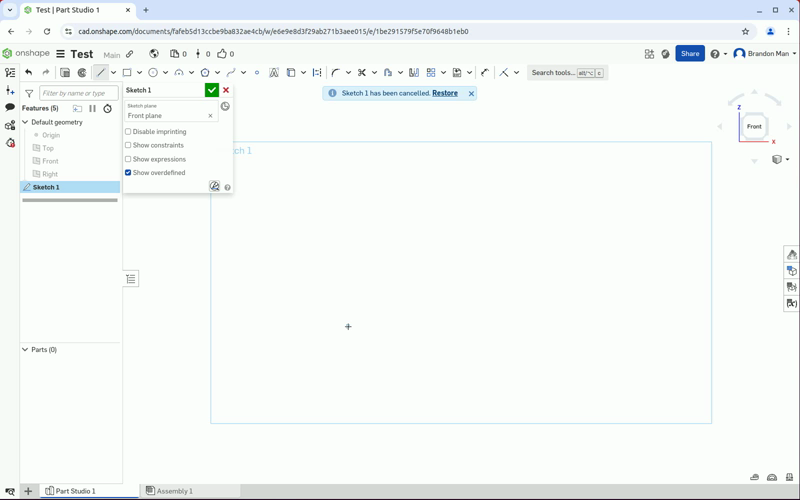
mouse_move(589, 326)
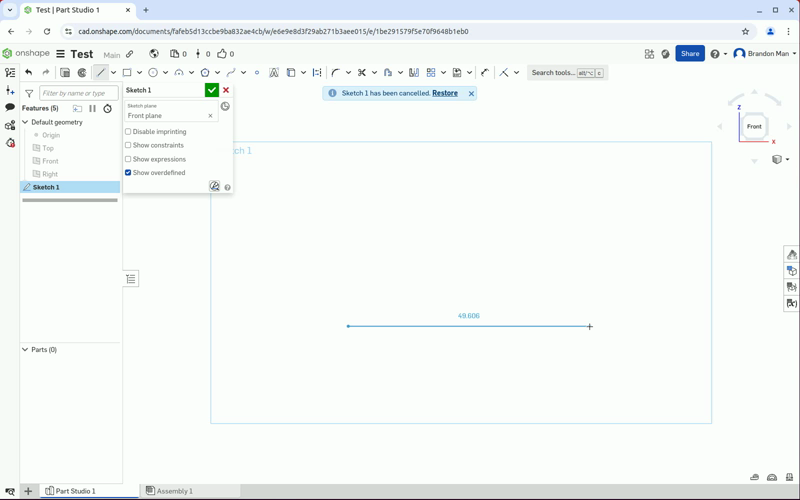
click(589, 326)
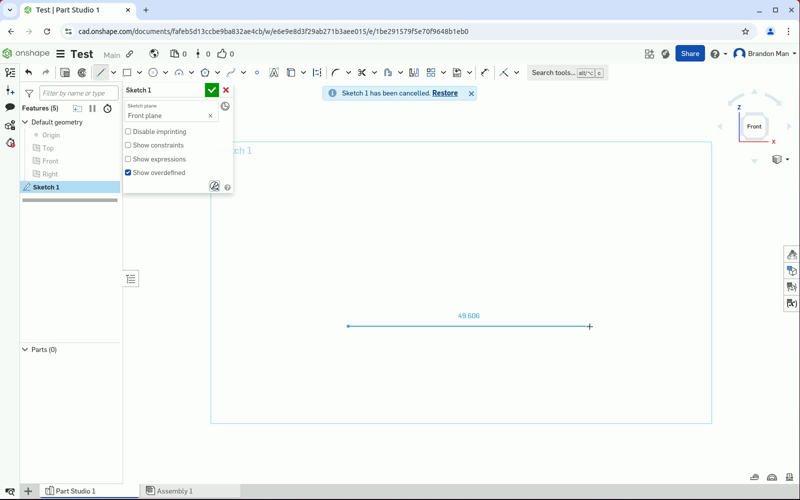
key_up(shift)
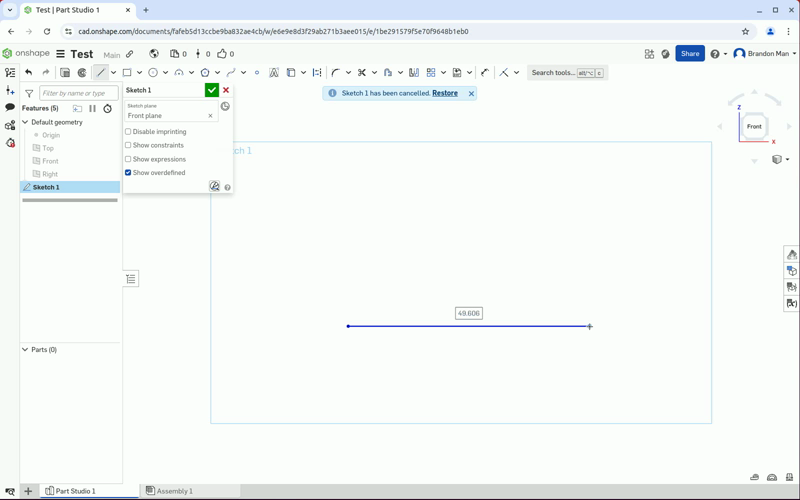
key_down(shift)
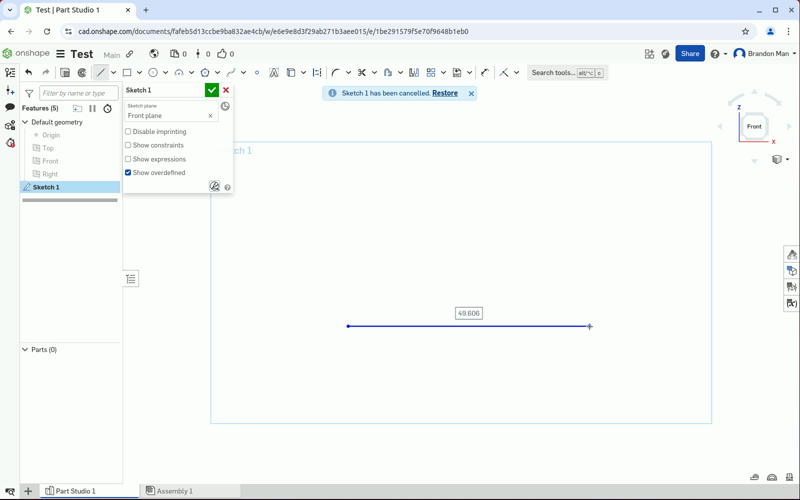
mouse_move(589, 257)
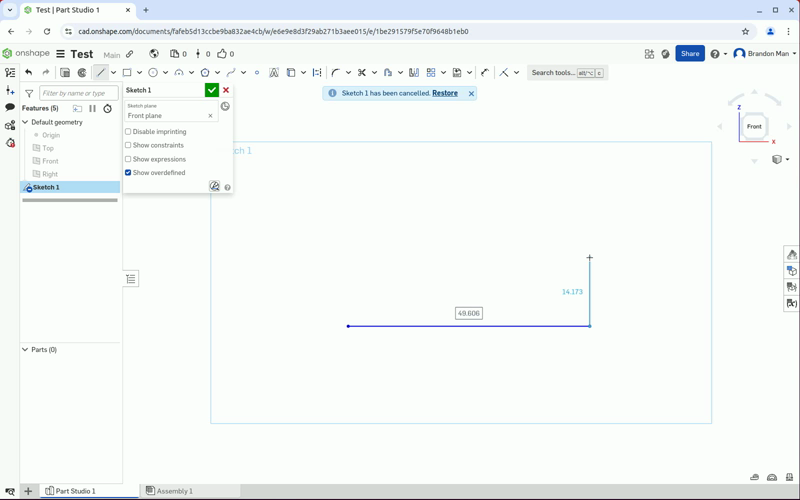
click(589, 257)
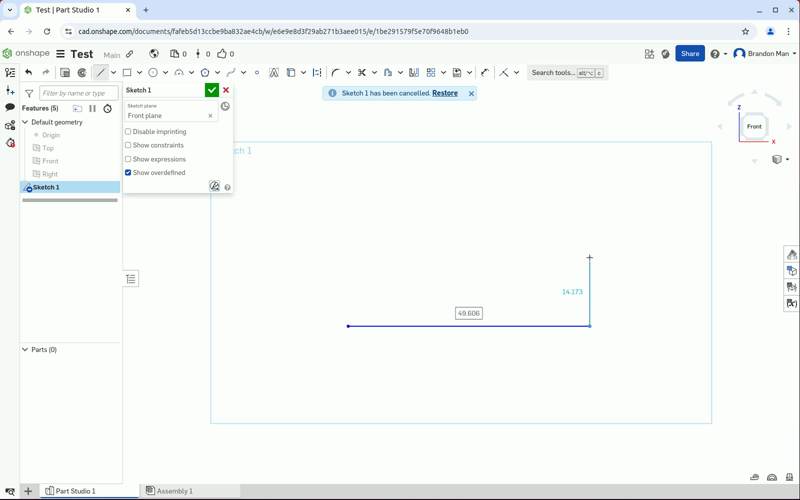
key_up(shift)
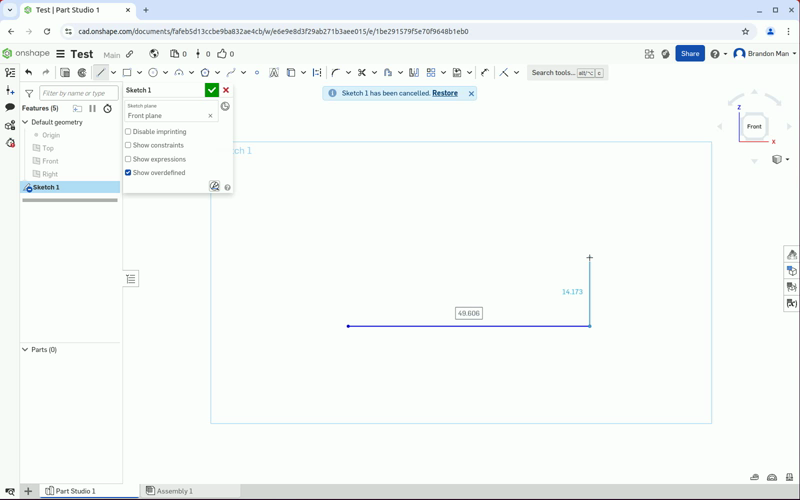
key_down(shift)
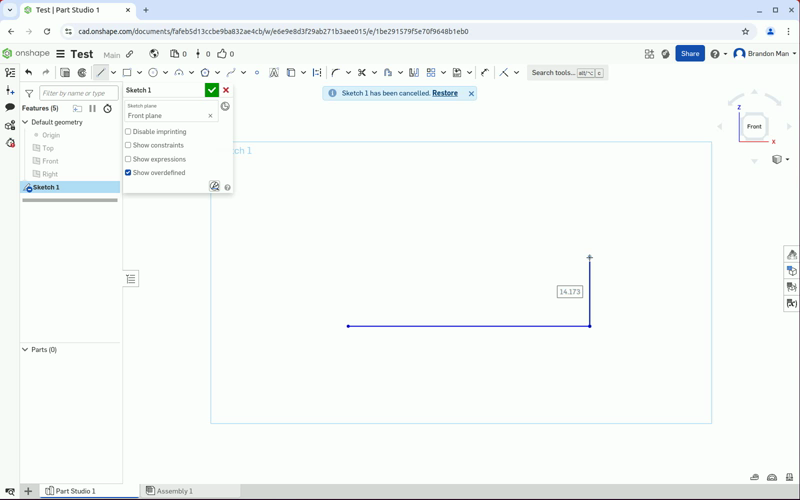
mouse_move(348, 257)
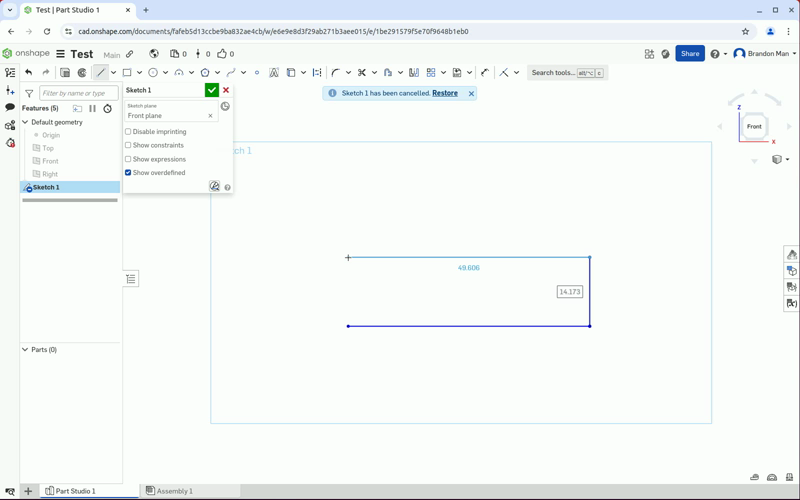
click(348, 257)
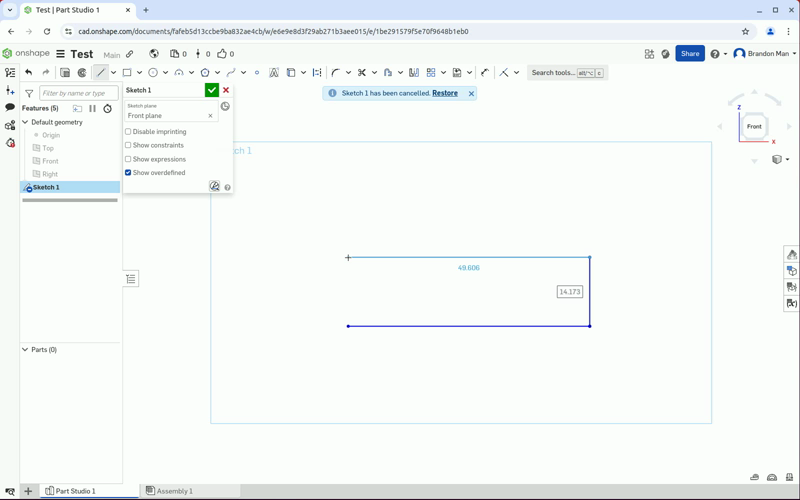
key_up(shift)
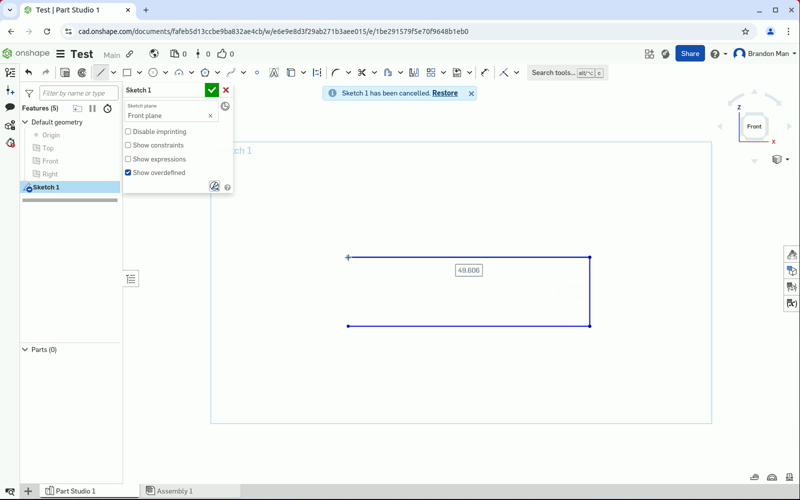
key_down(shift)
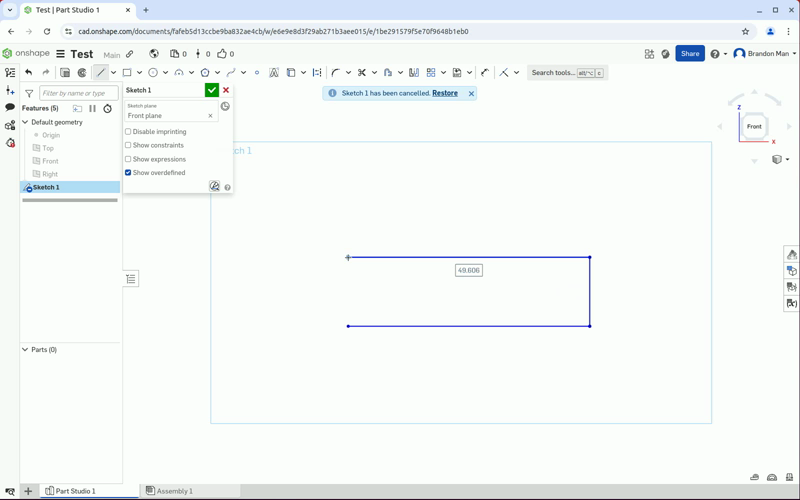
mouse_move(348, 326)
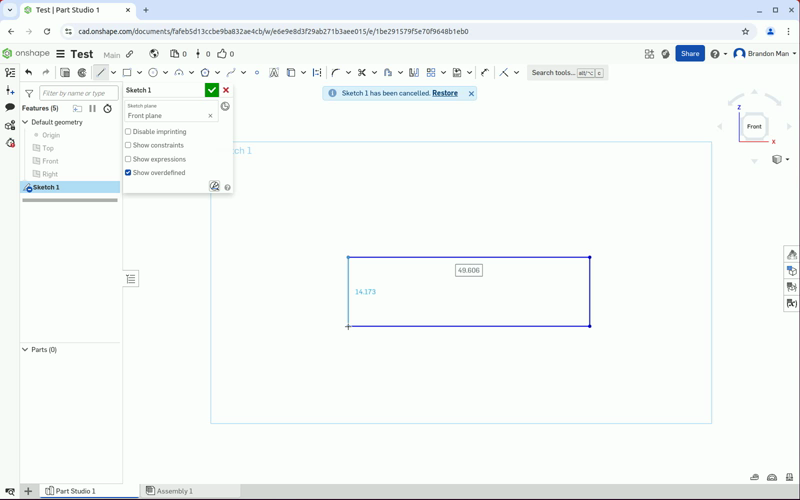
key_up(shift)
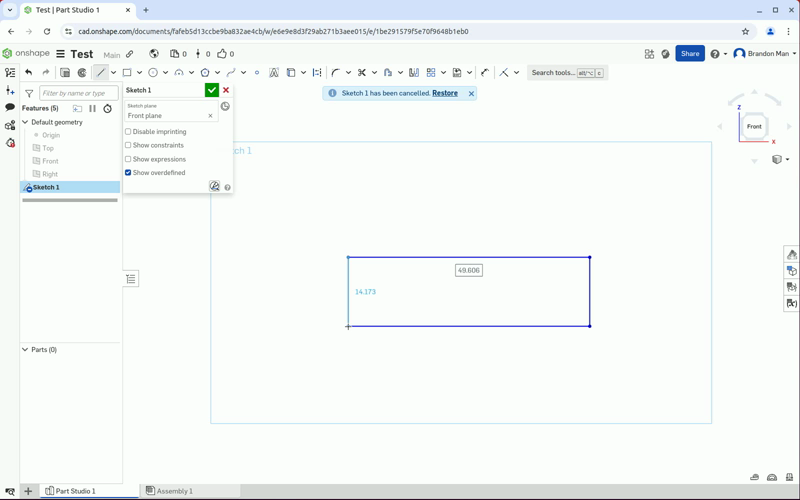
click(348, 326)
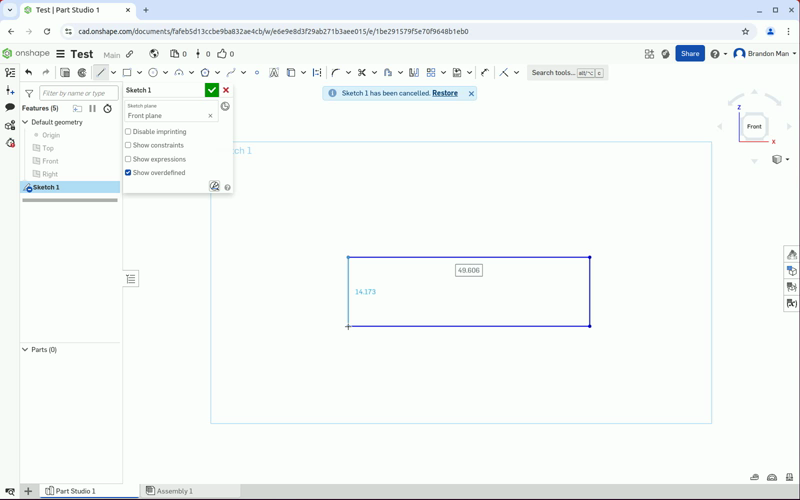
key(esc)
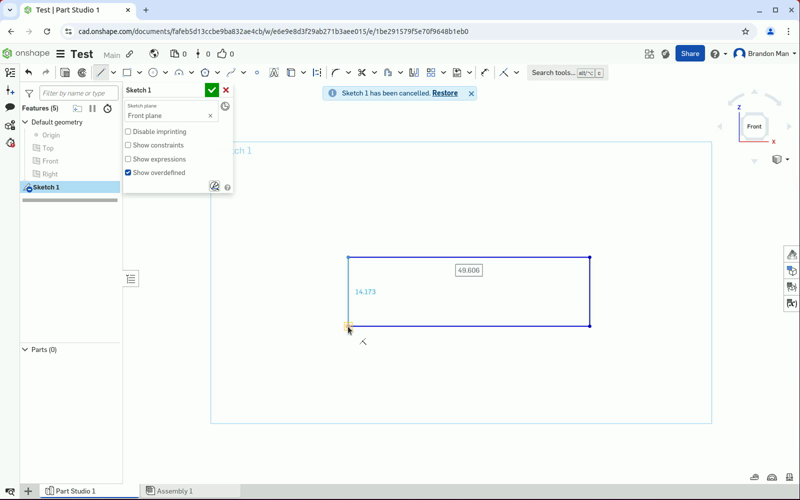
mouse_move(589, 285)
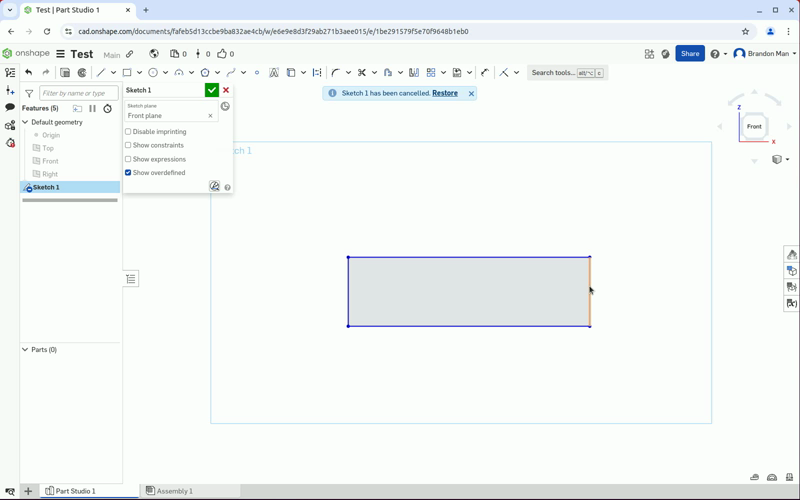
click(589, 285)
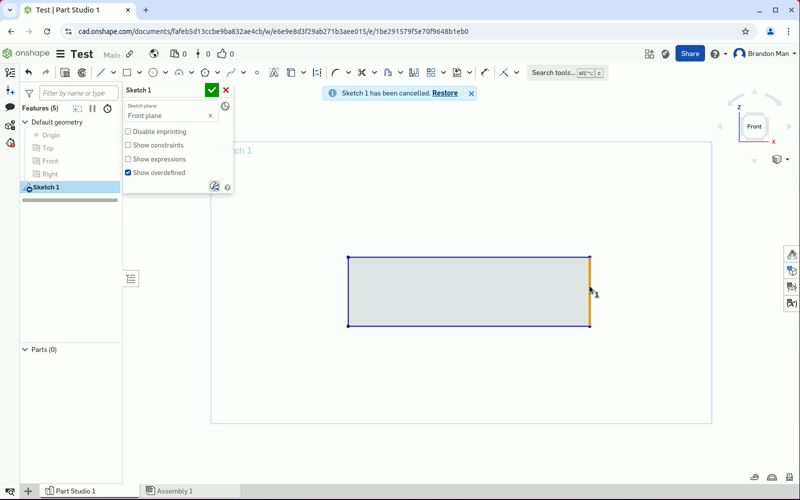
mouse_move(73, 352)
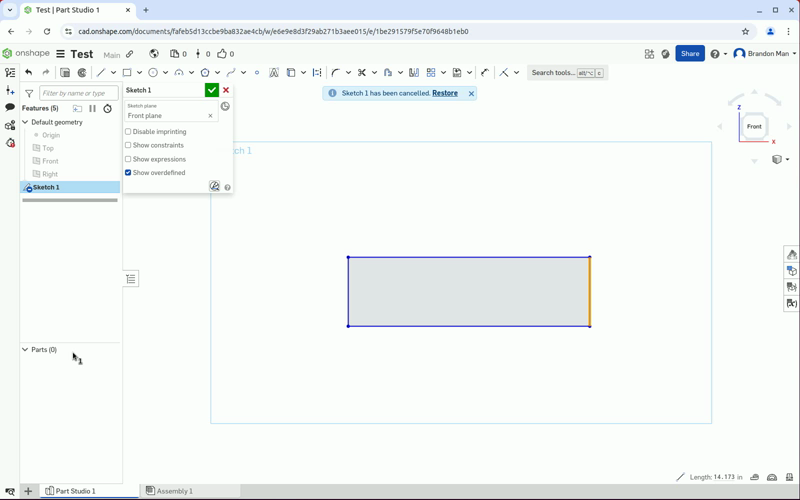
key(shift+y)
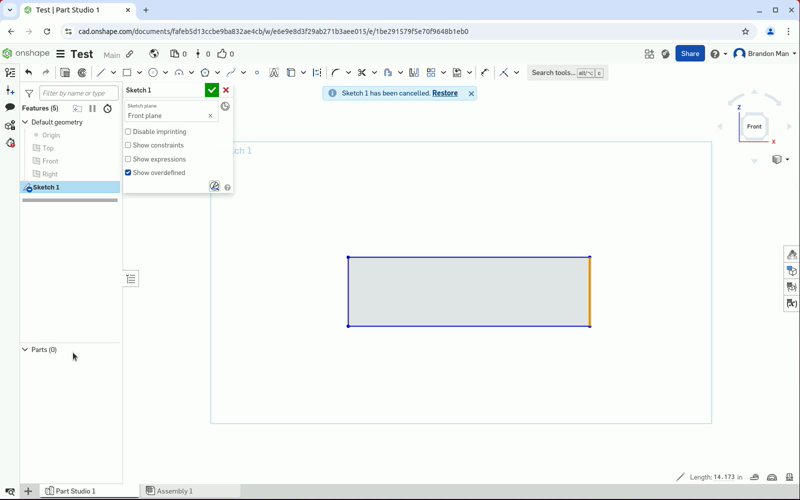
key(shift+e)
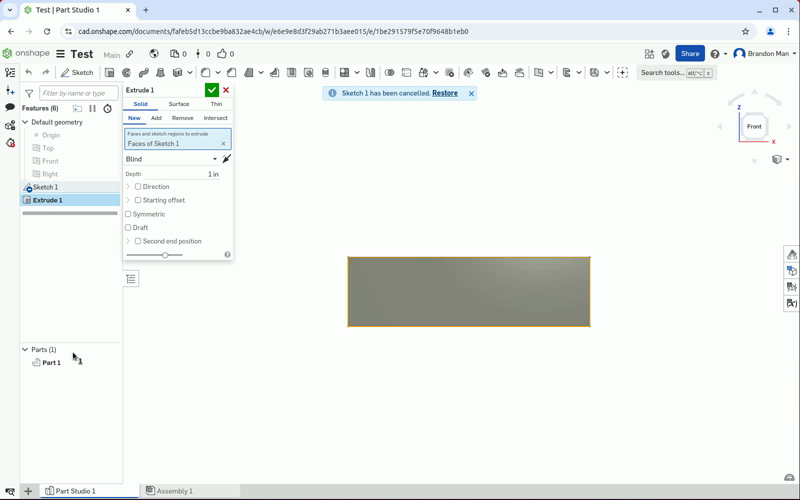
mouse_move(143, 106)
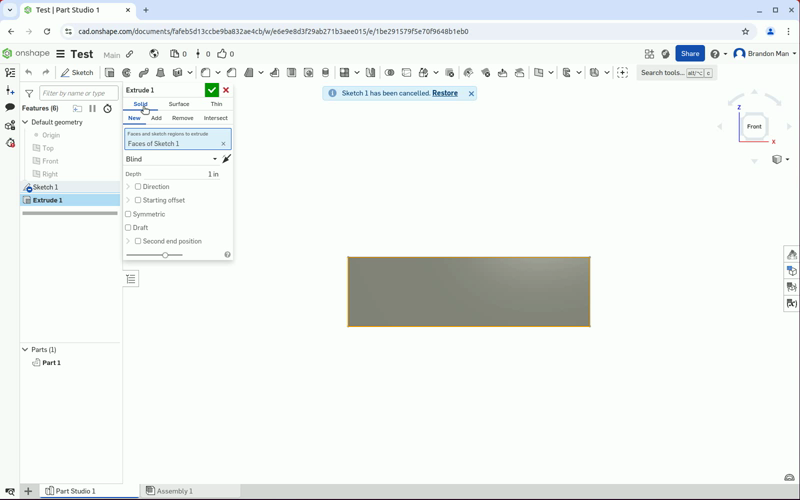
click(143, 106)
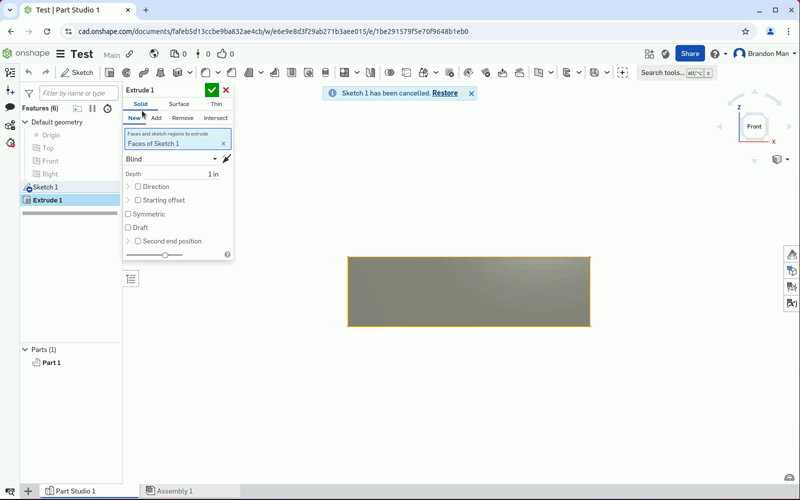
mouse_move(137, 120)
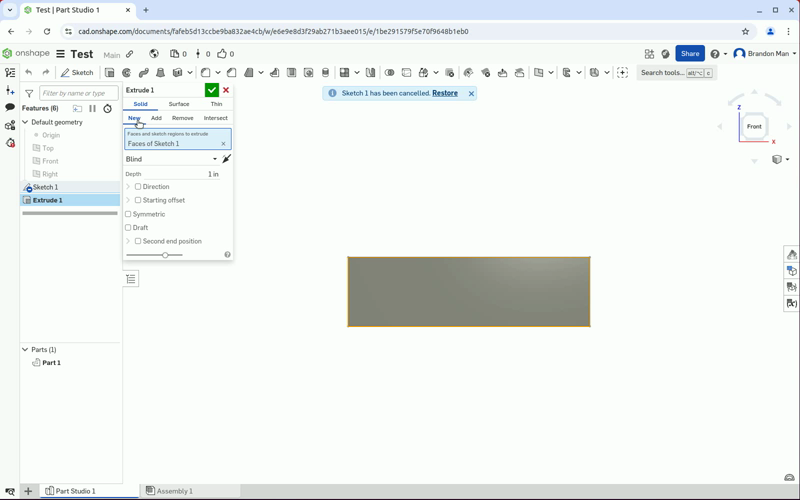
click(137, 120)
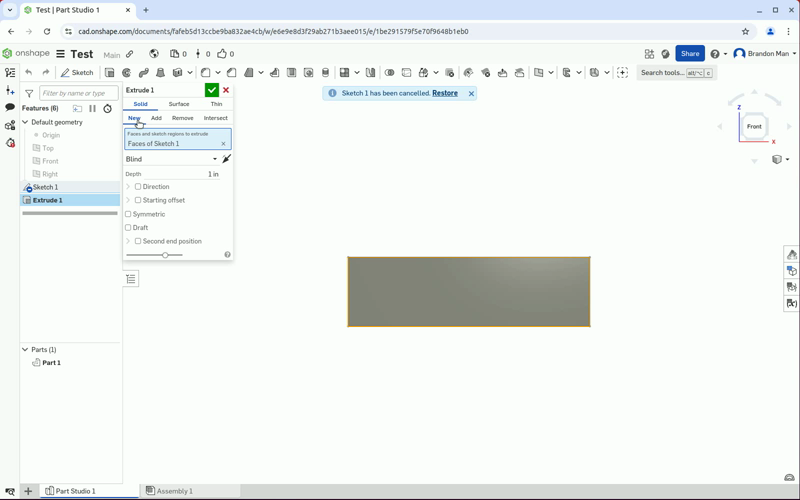
key(tab, 4)
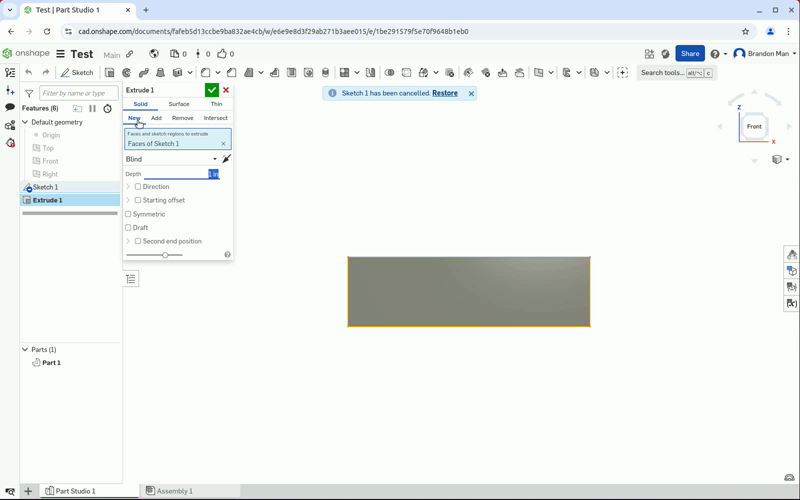
text(11.073)
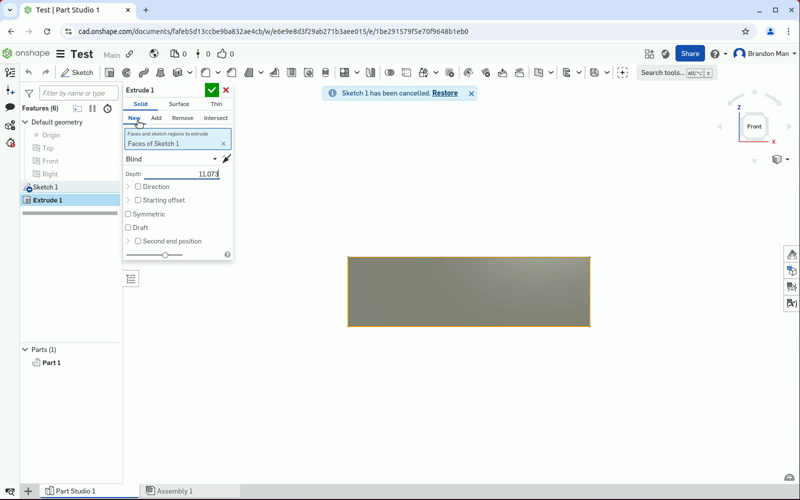
key(enter)
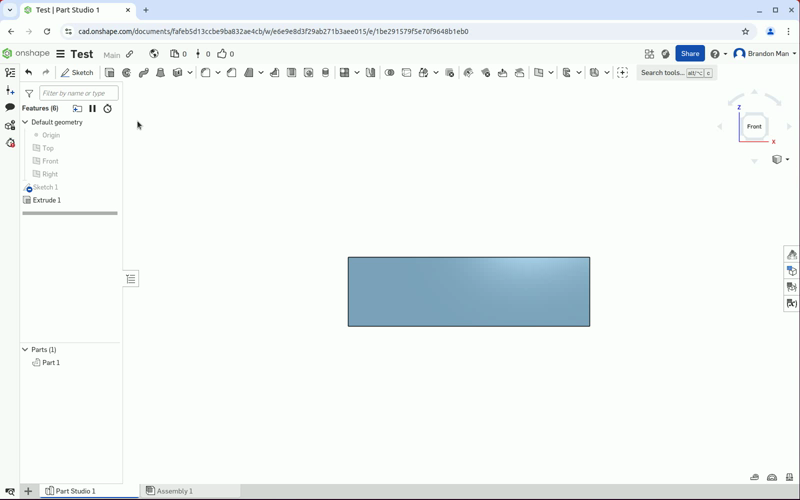
key(shift+h)
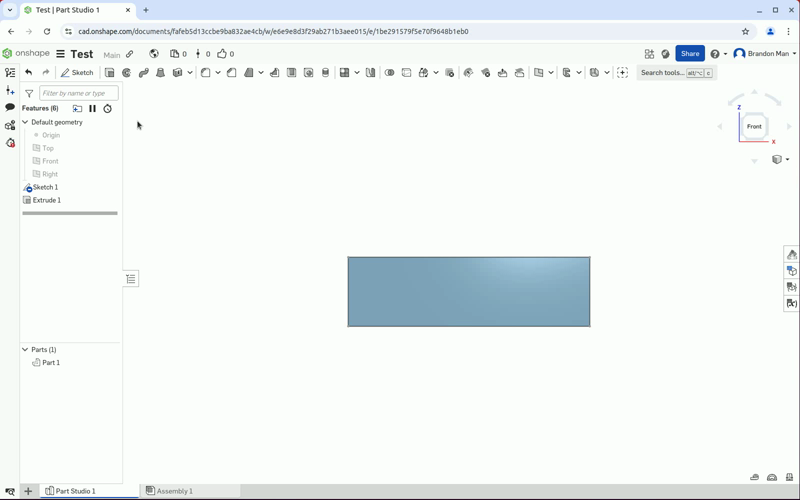
key(shift+h)
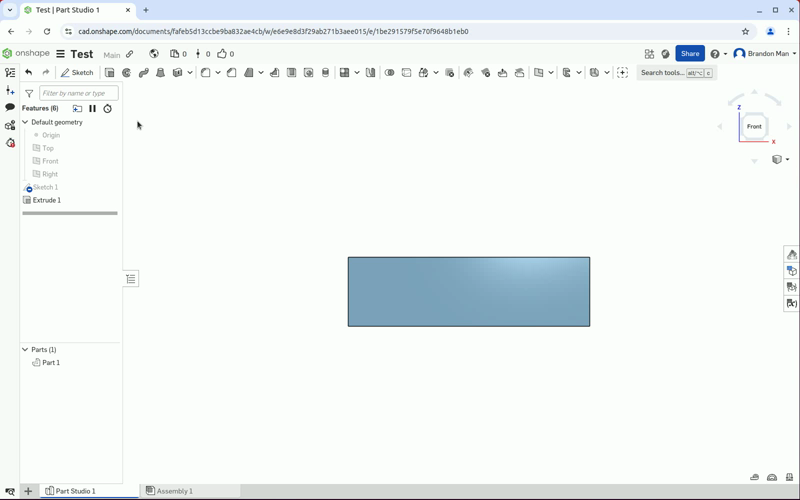
mouse_move(73, 189)
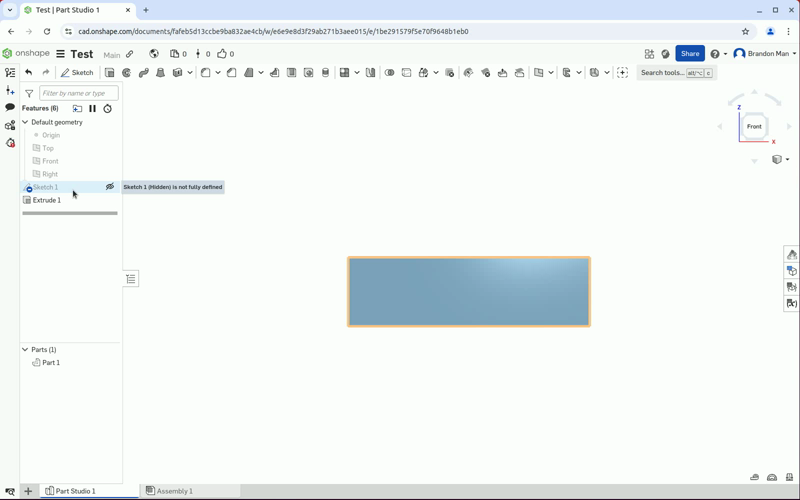
click(73, 189)
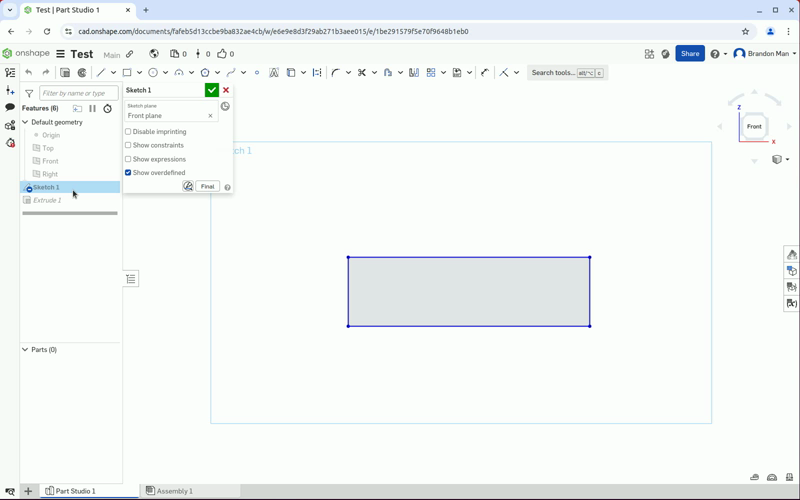
mouse_move(229, 92)
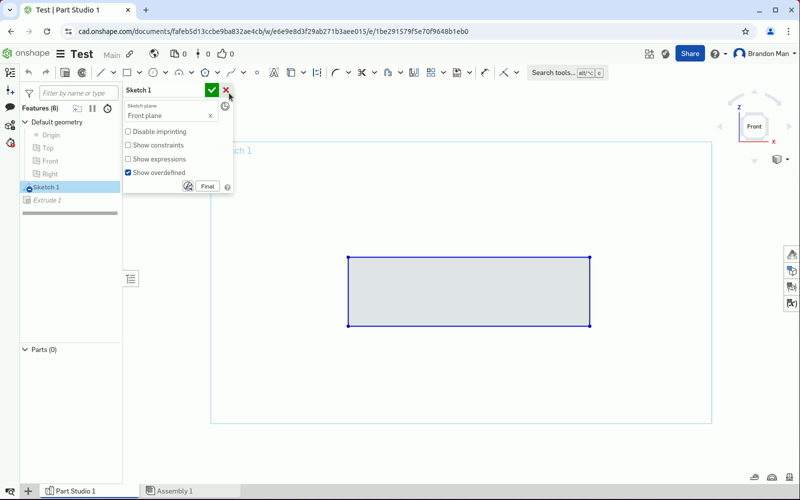
click(229, 92)
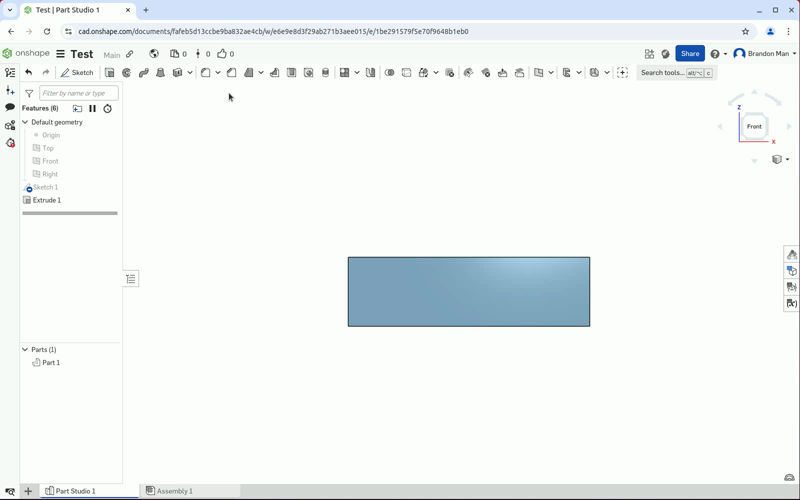
mouse_move(73, 352)
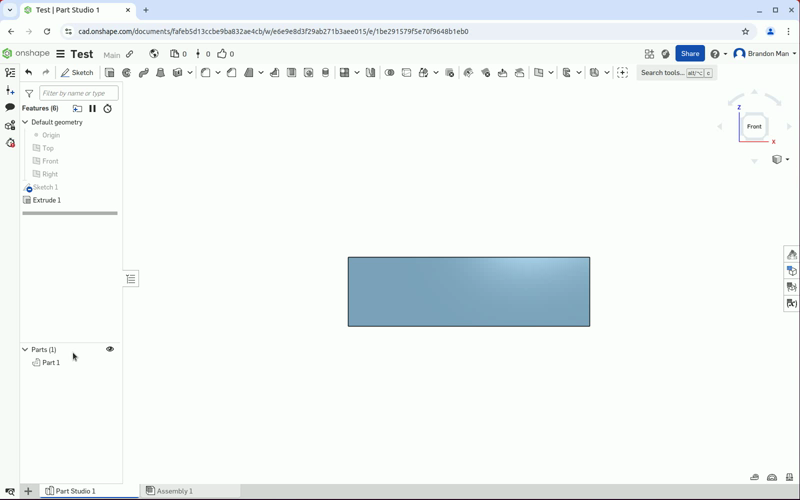
key(y)
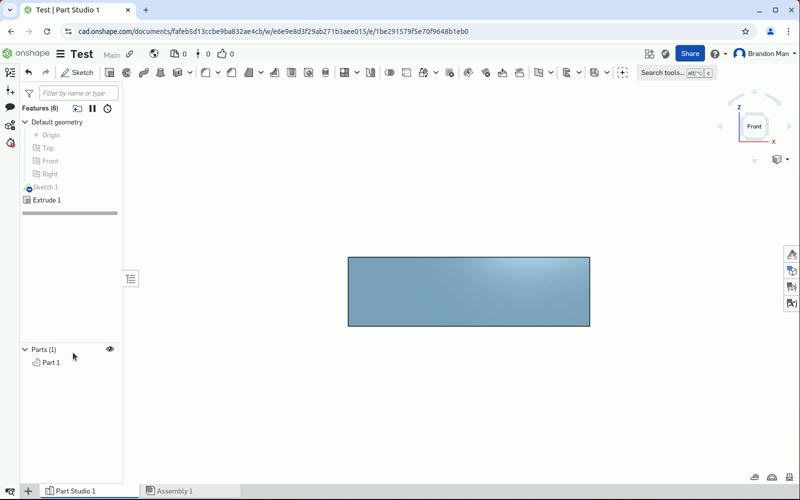
key(shift+p)
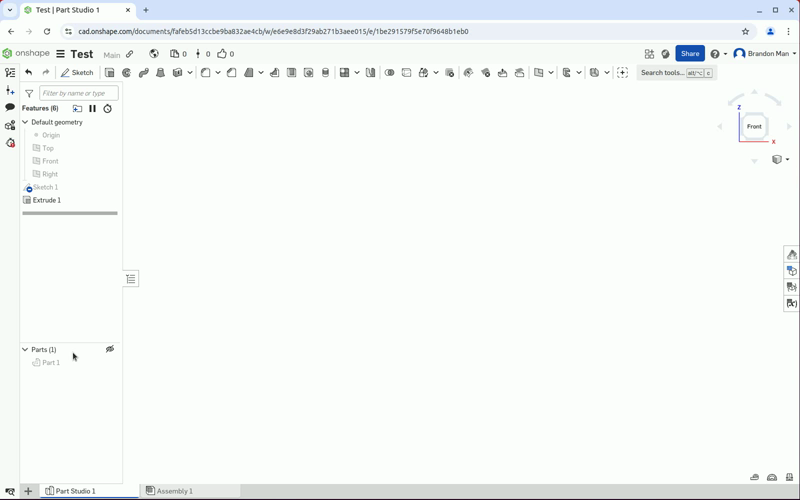
key(space)
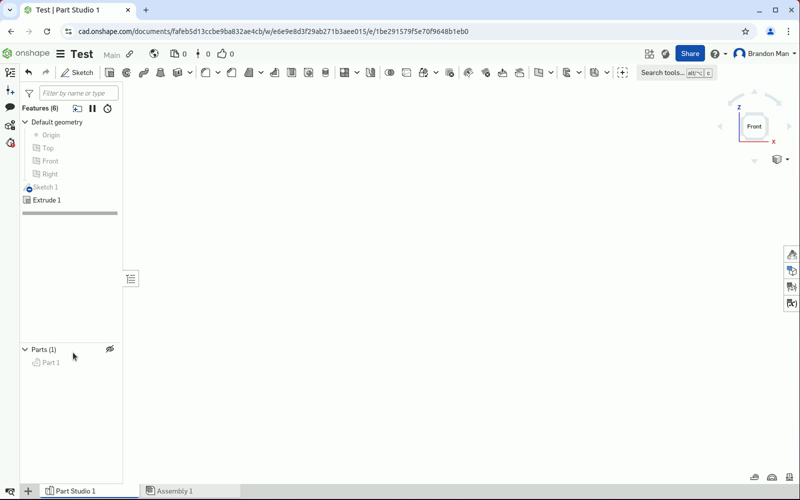
key_down(shift)
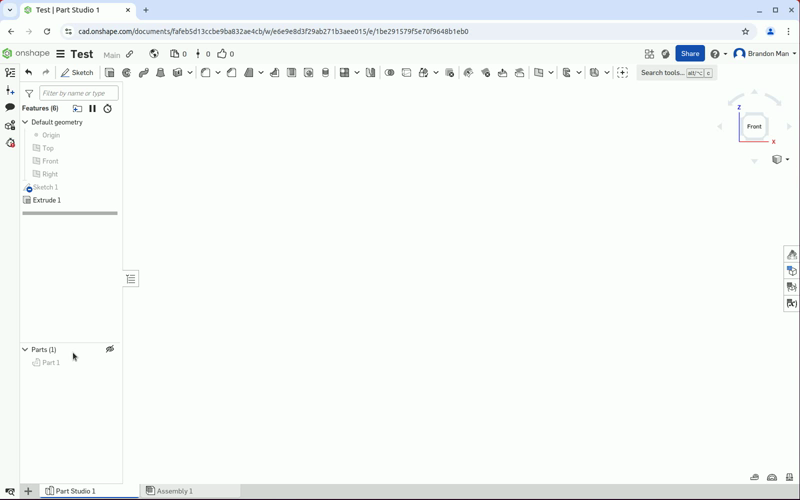
key(left)
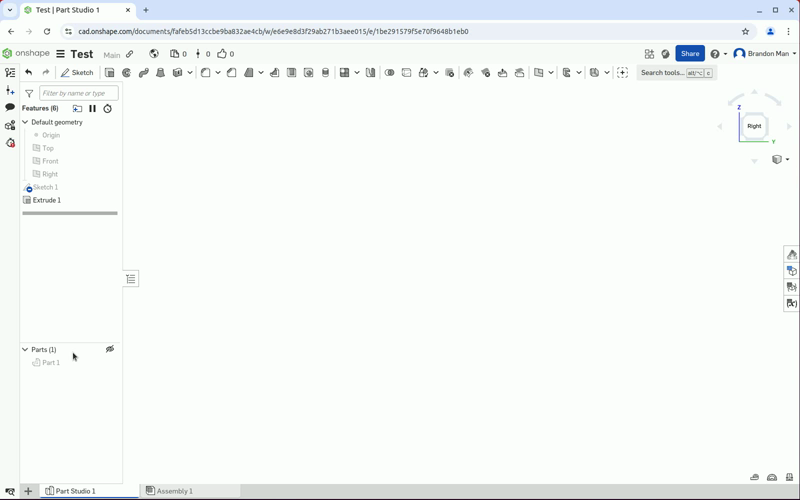
key_up(shift)
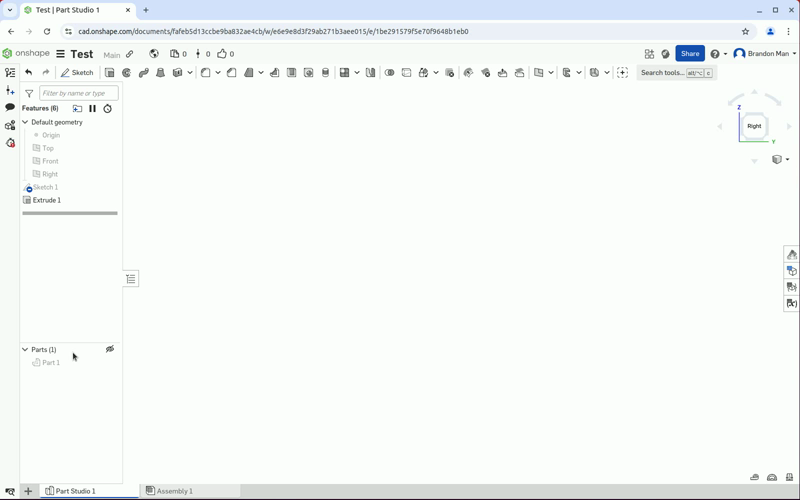
mouse_move(73, 352)
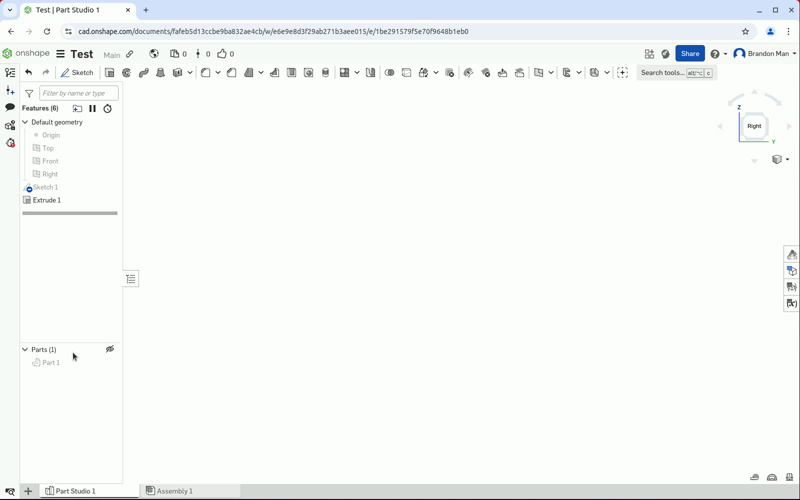
key(shift+y)
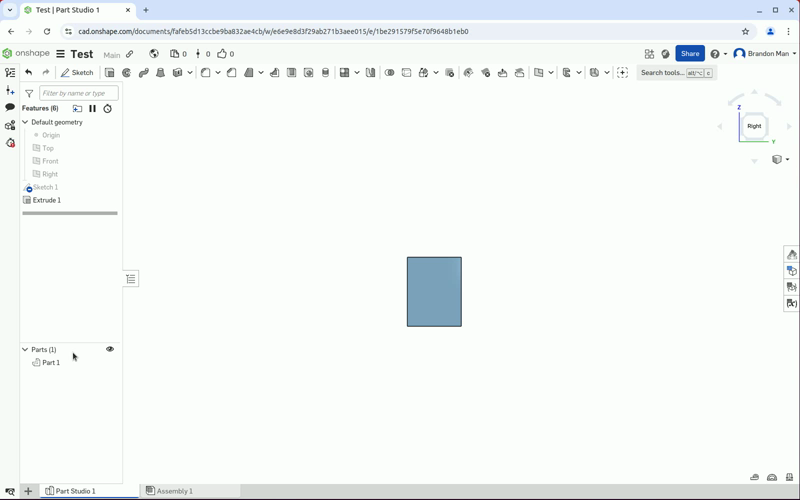
mouse_move(541, 75)
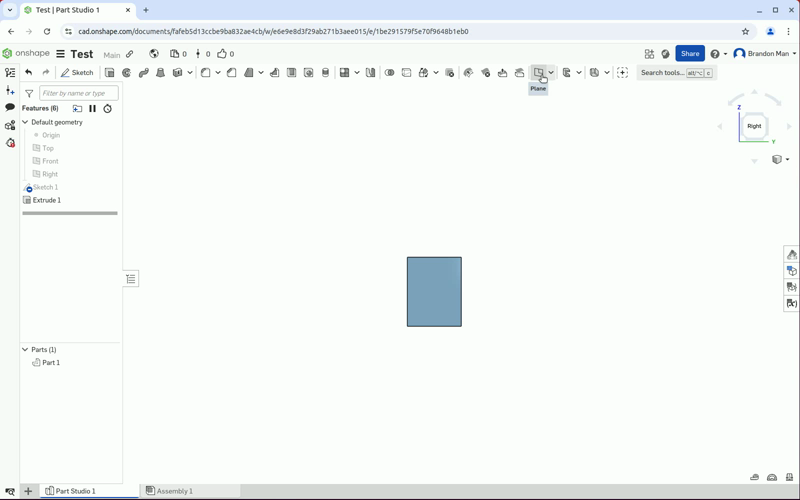
click(541, 75)
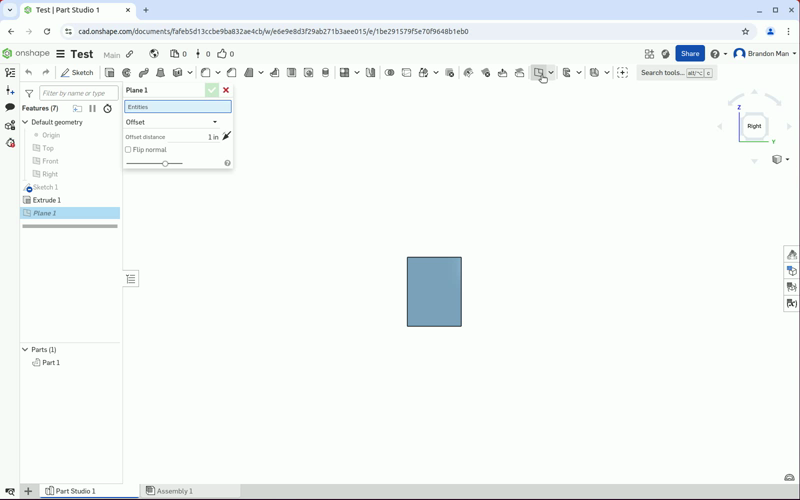
mouse_move(73, 176)
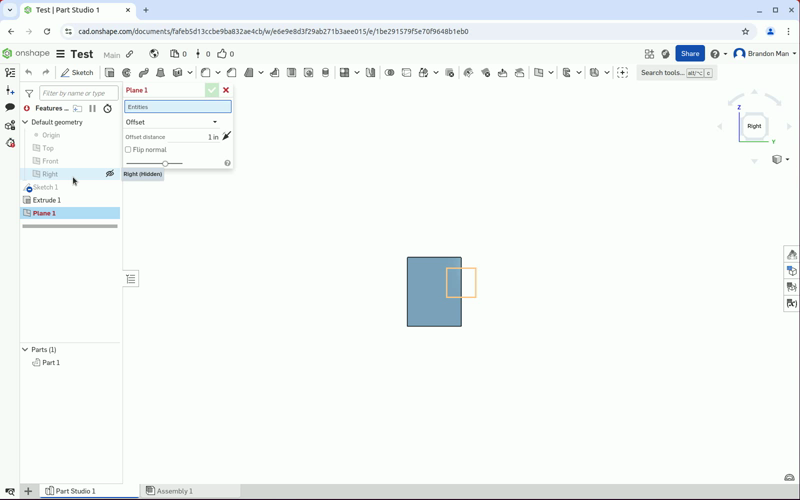
click(73, 176)
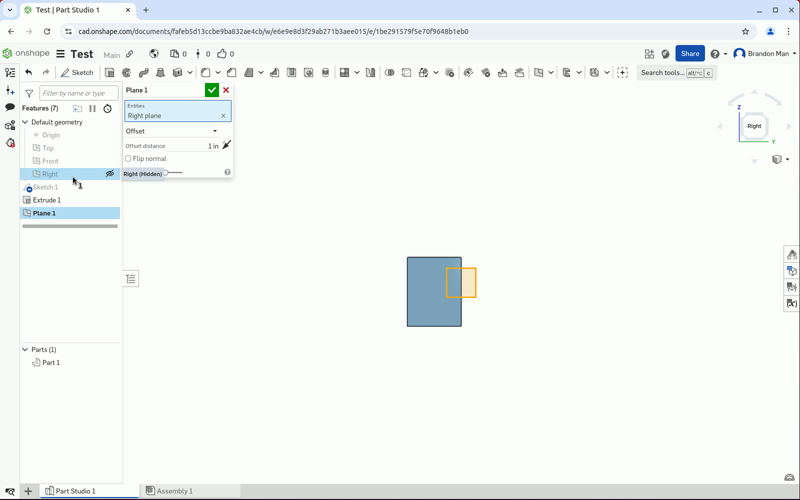
key(tab, 2)
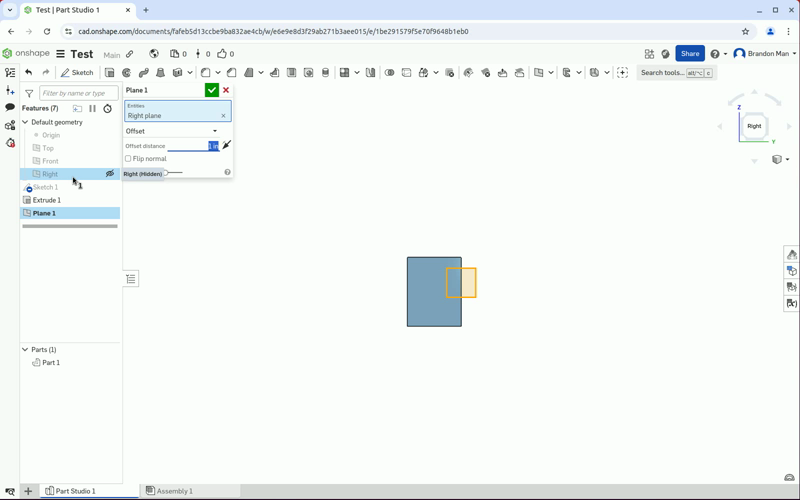
text(23.108)
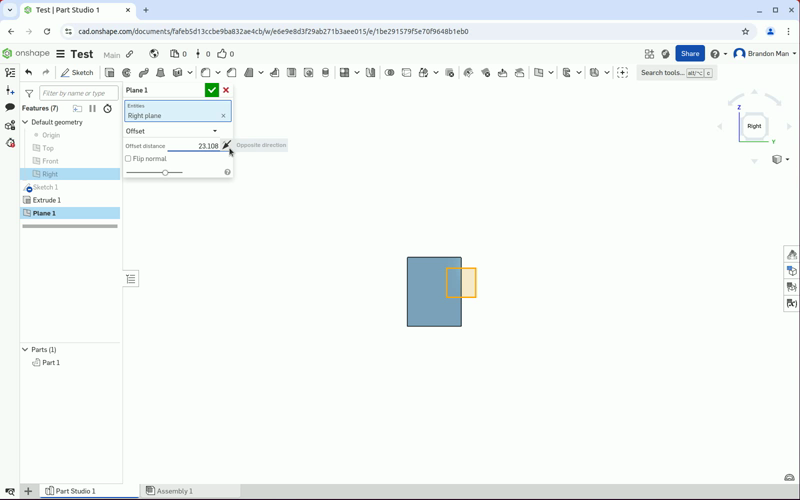
mouse_move(229, 147)
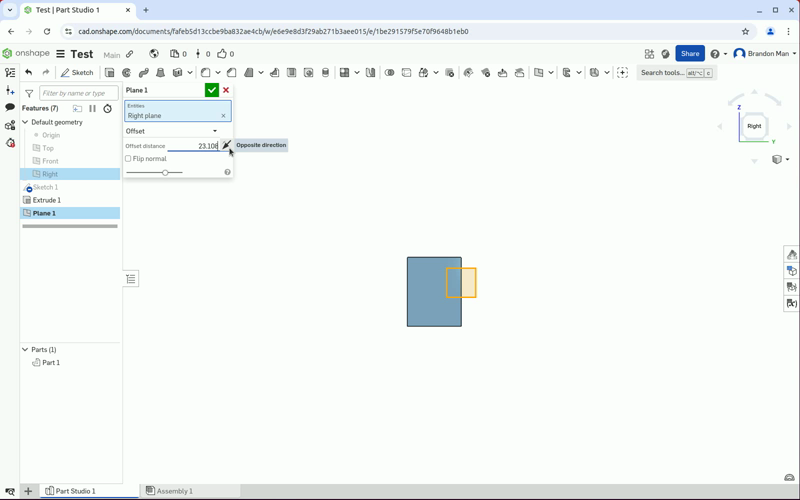
click(229, 147)
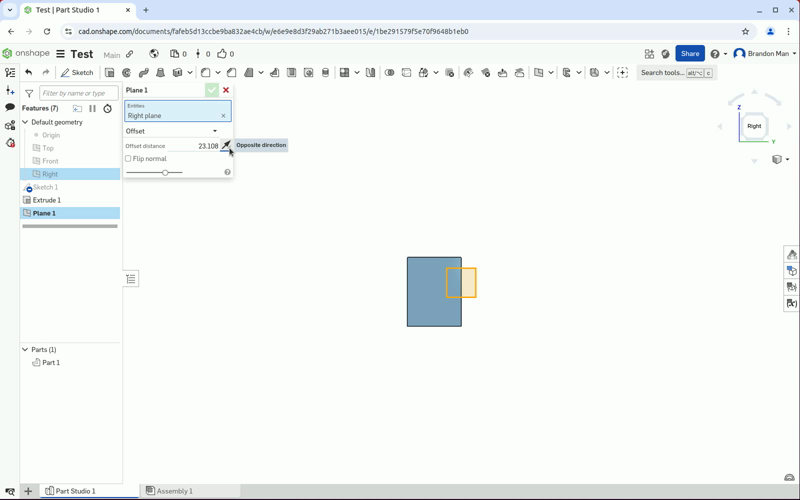
key(enter, 2)
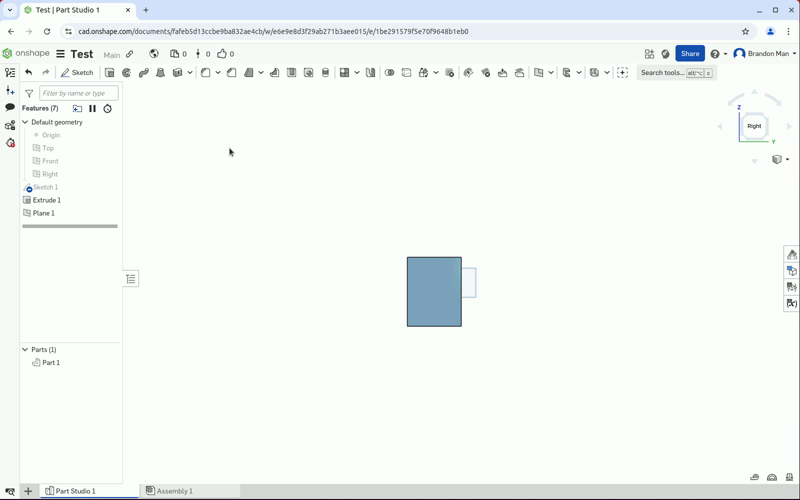
key(shift+s)
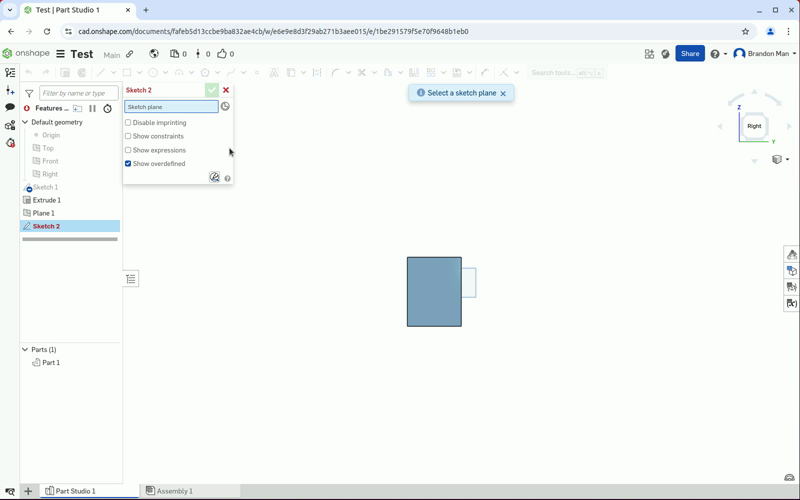
mouse_move(73, 215)
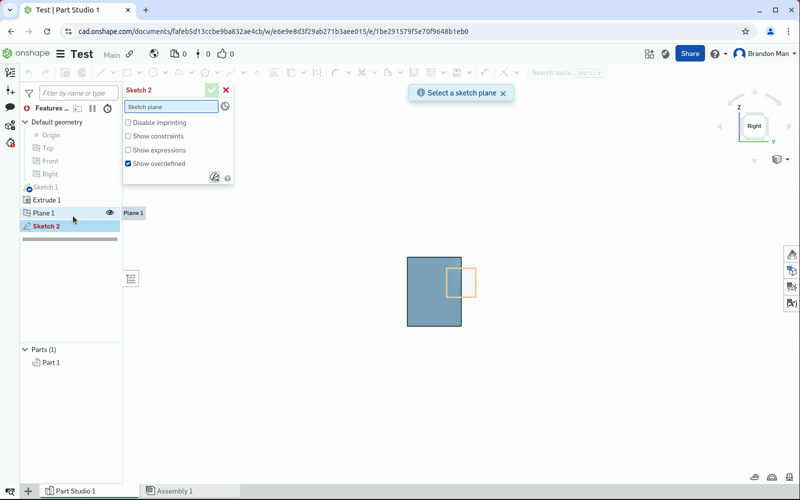
click(73, 215)
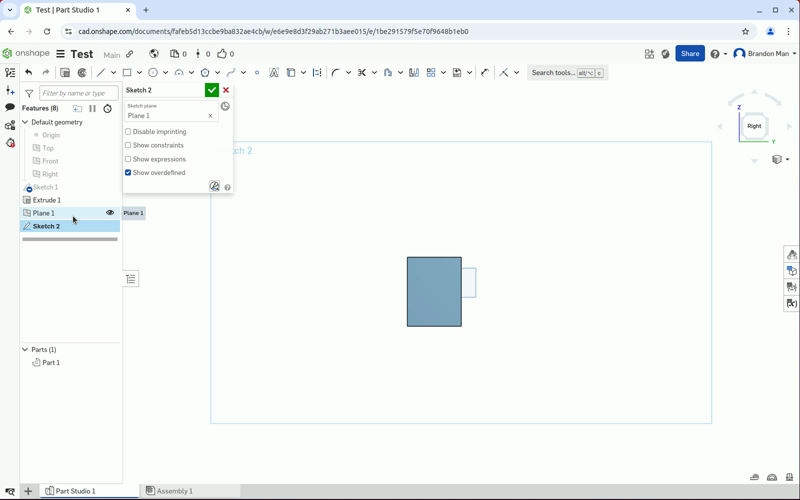
mouse_move(73, 352)
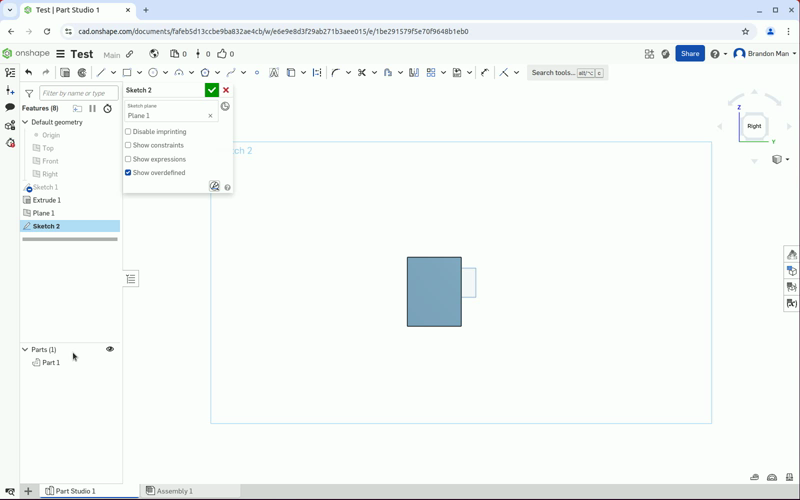
key(y)
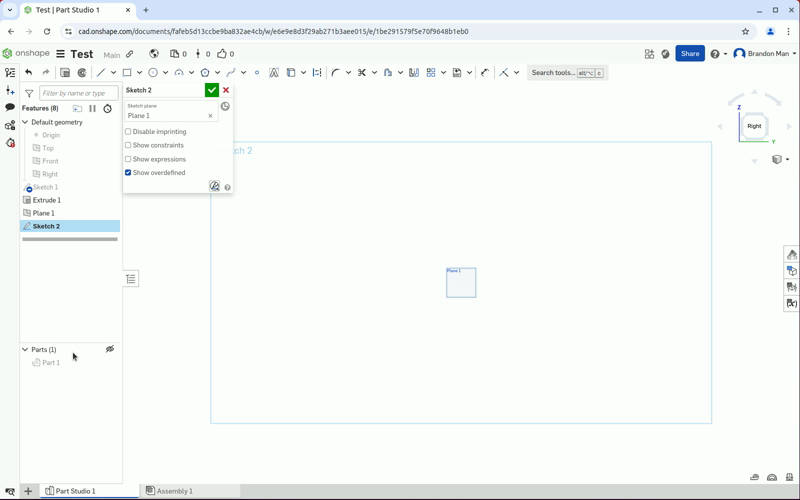
key(c)
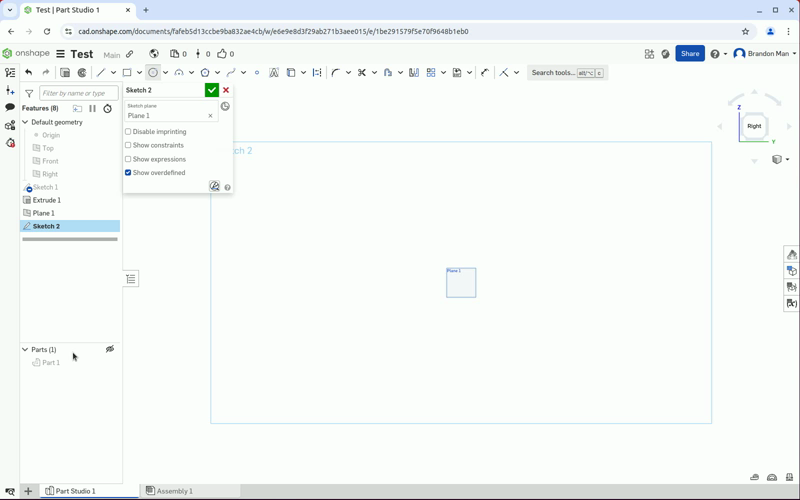
key_down(shift)
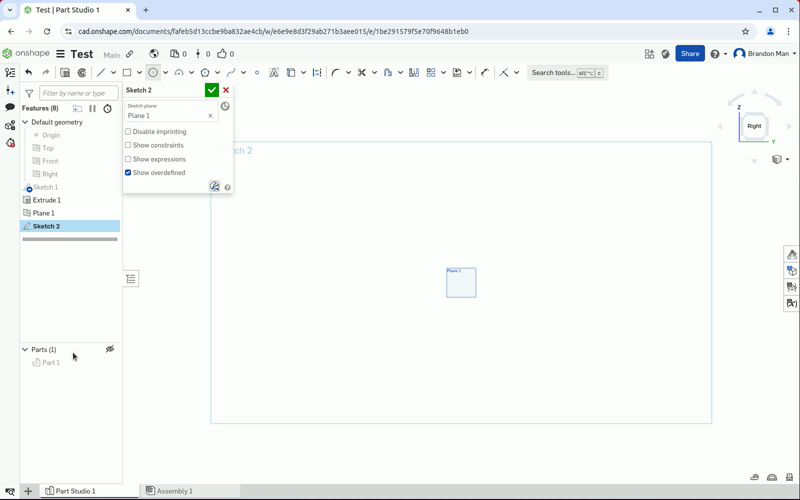
mouse_move(433, 276)
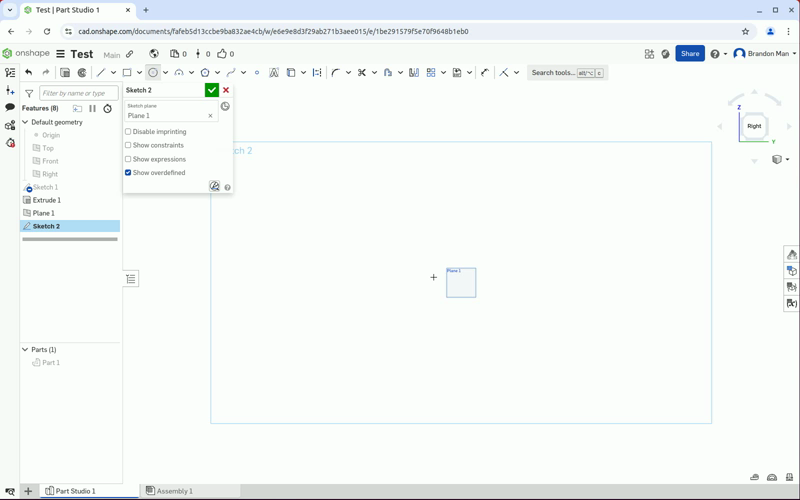
click(433, 276)
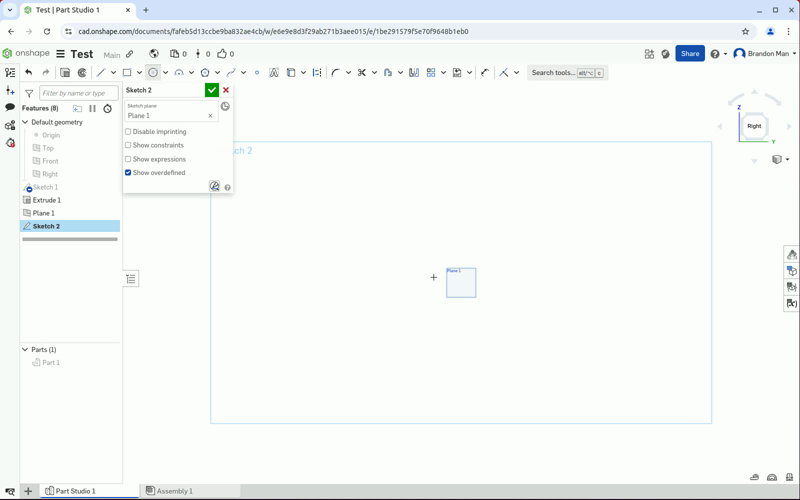
key_up(shift)
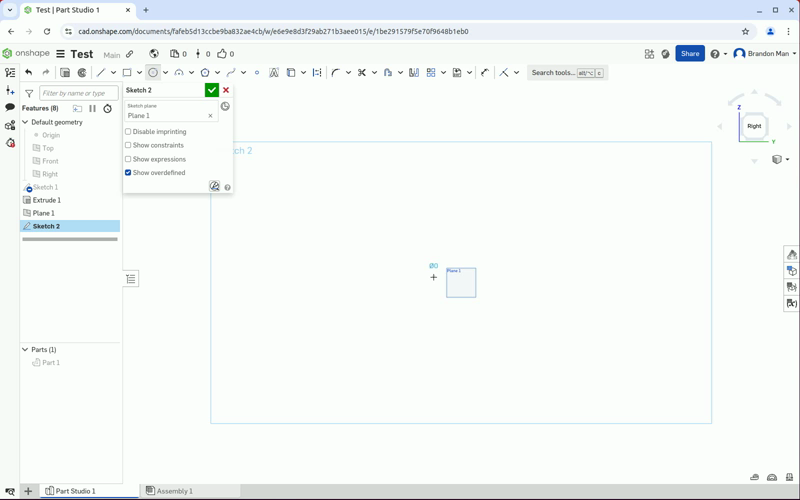
mouse_move(440, 276)
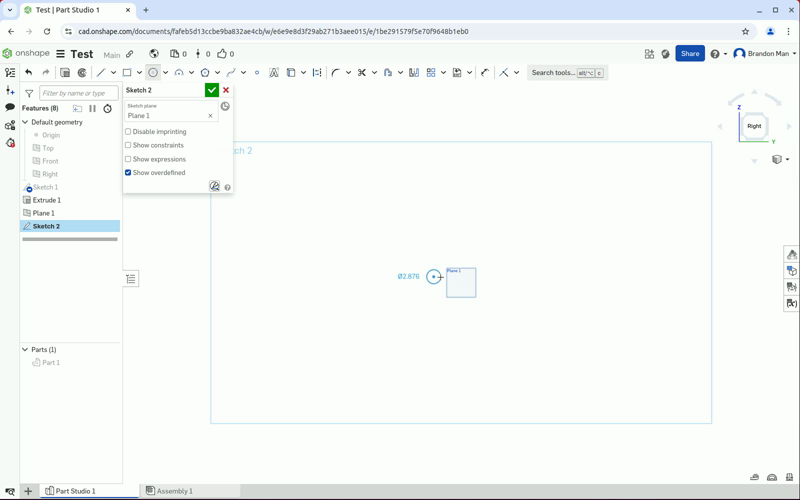
click(440, 276)
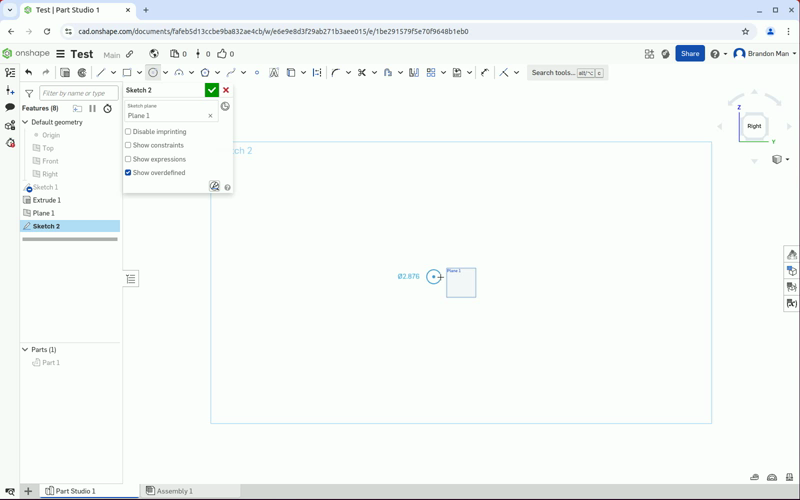
key(esc)
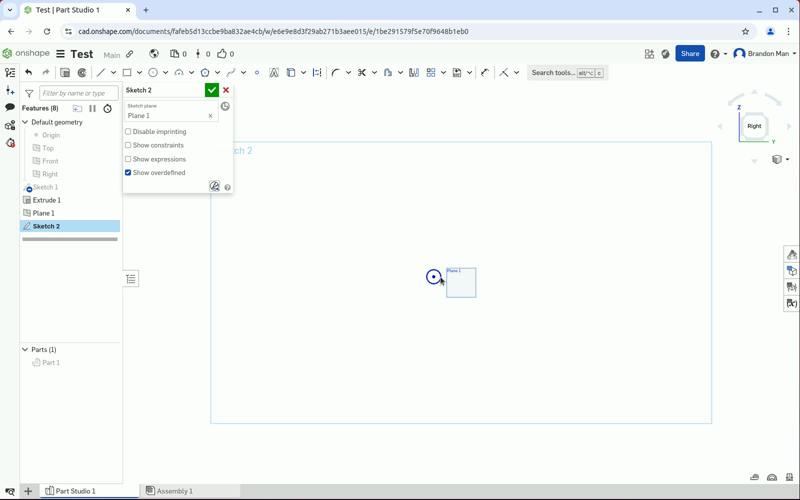
mouse_move(436, 278)
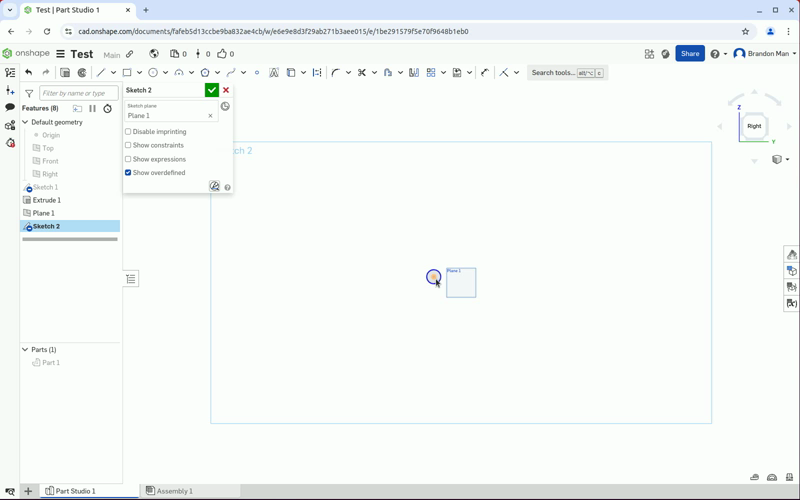
scroll(6)
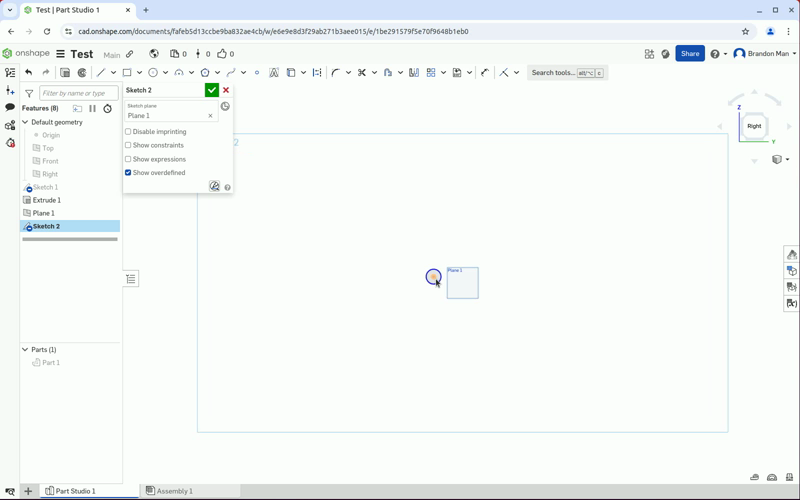
scroll(6)
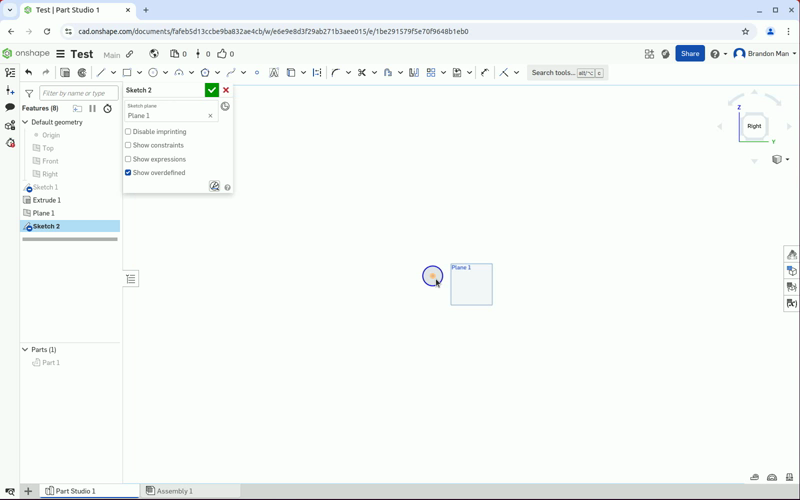
scroll(6)
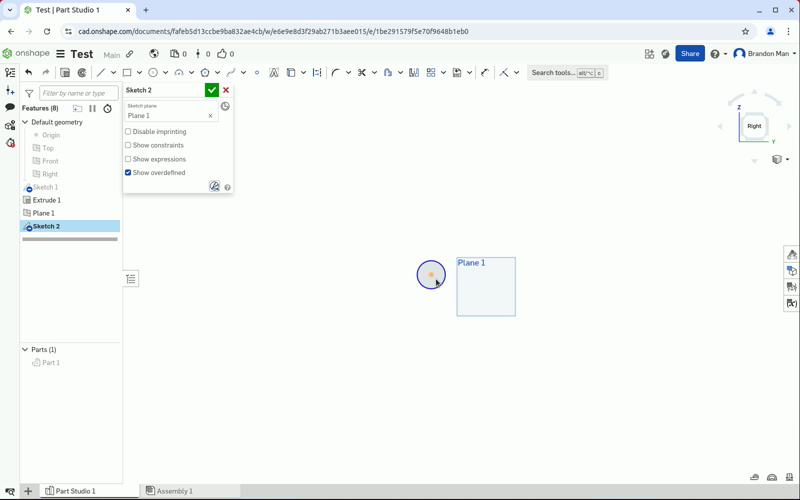
scroll(6)
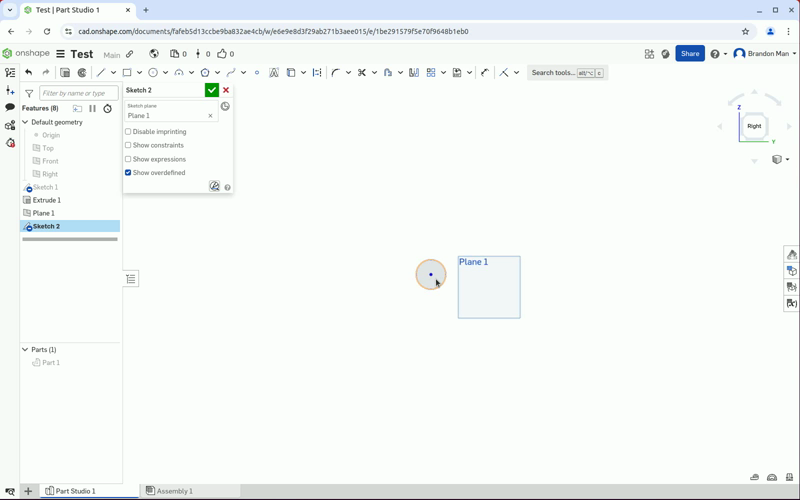
scroll(6)
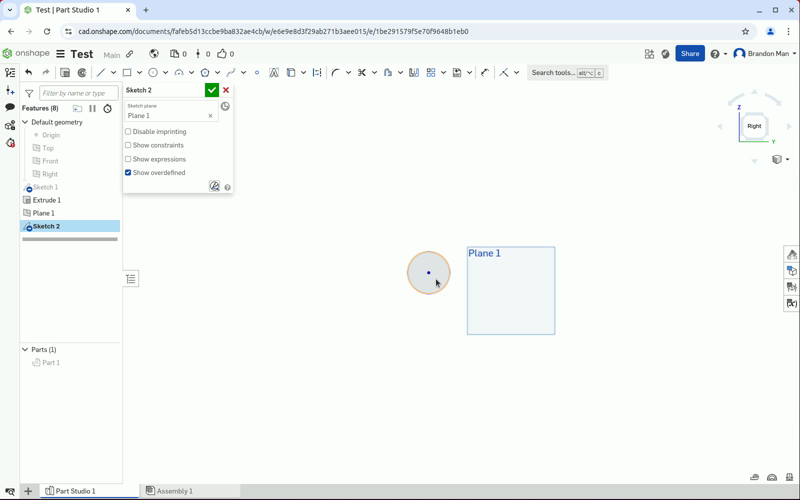
scroll(6)
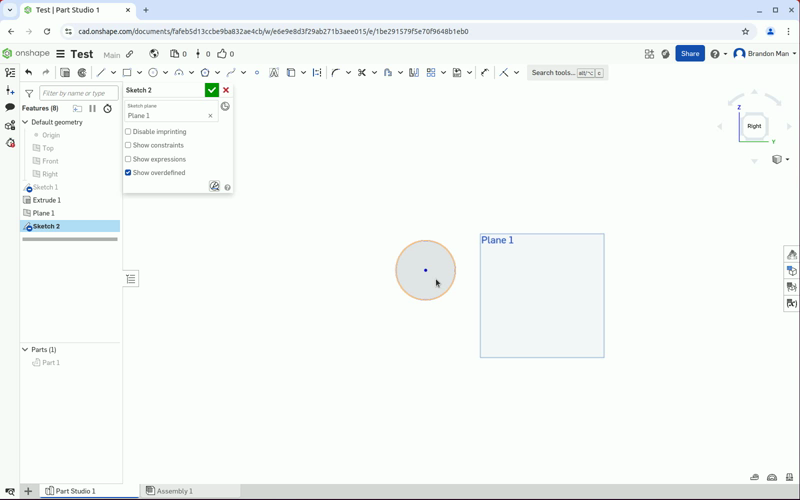
scroll(6)
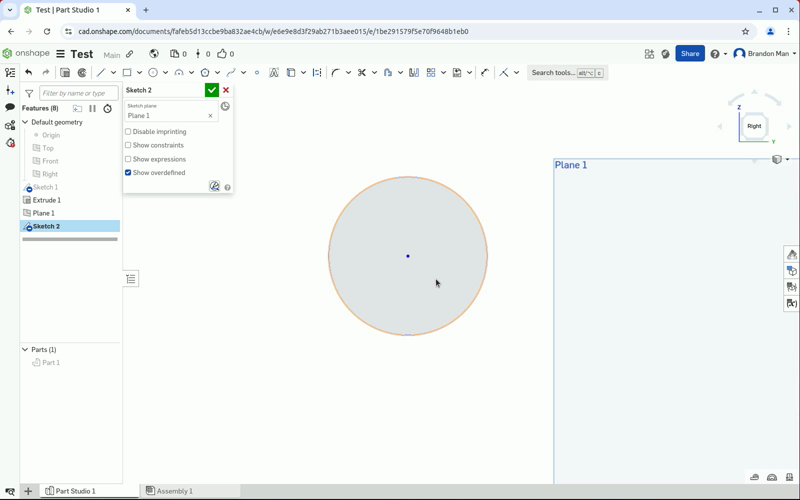
click(436, 278)
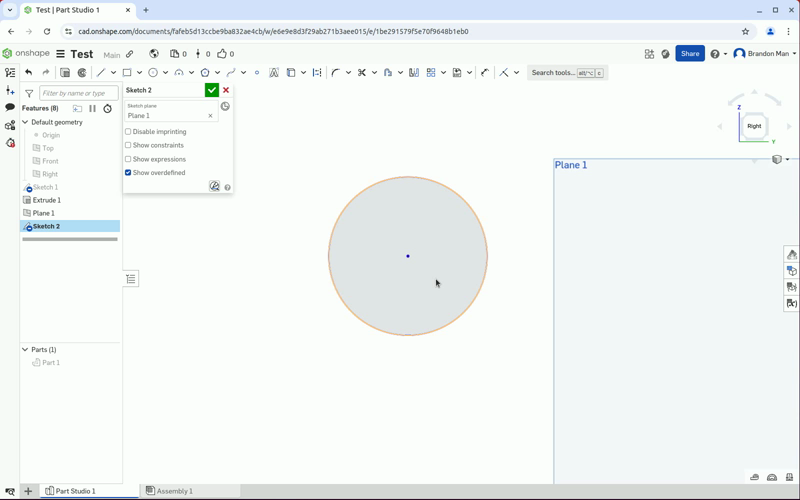
scroll(-6)
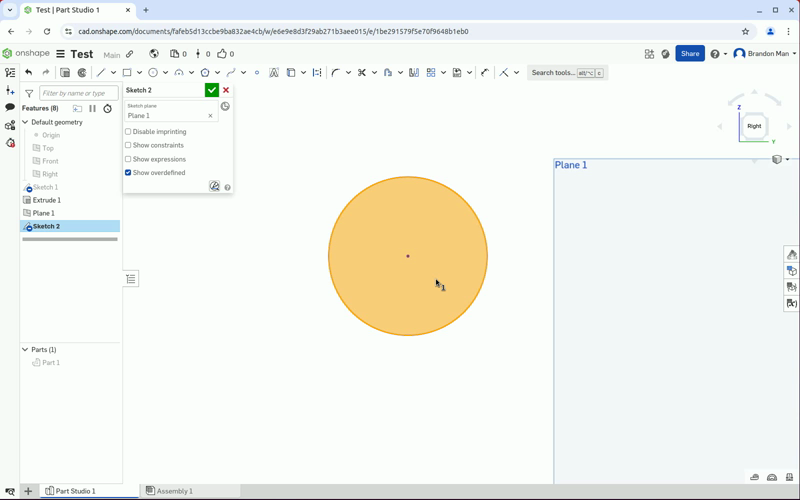
scroll(-6)
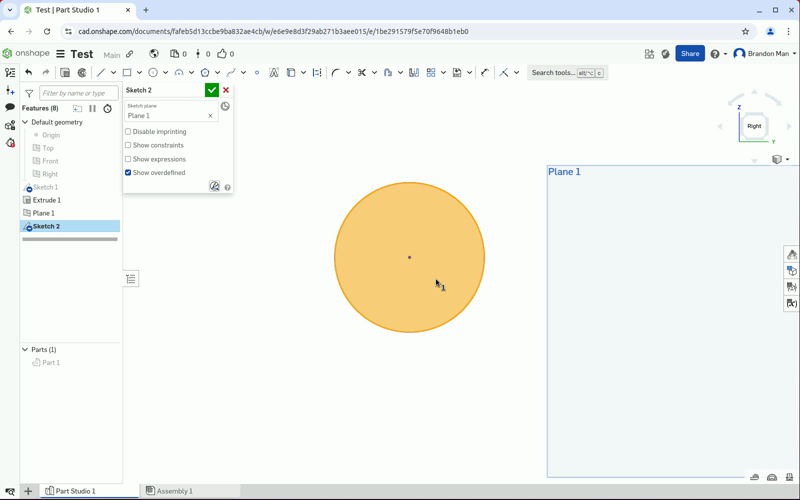
scroll(-6)
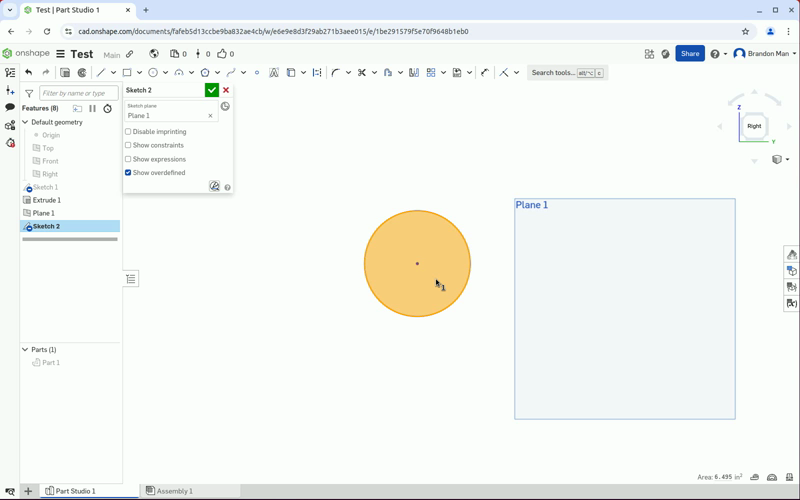
scroll(-6)
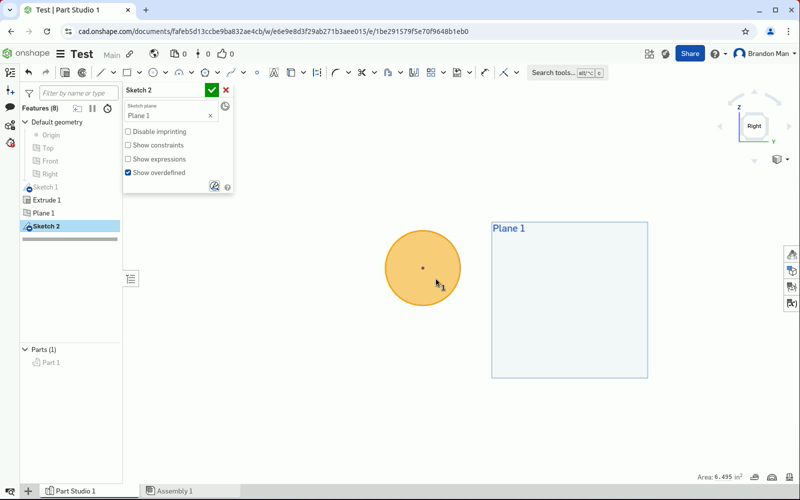
scroll(-6)
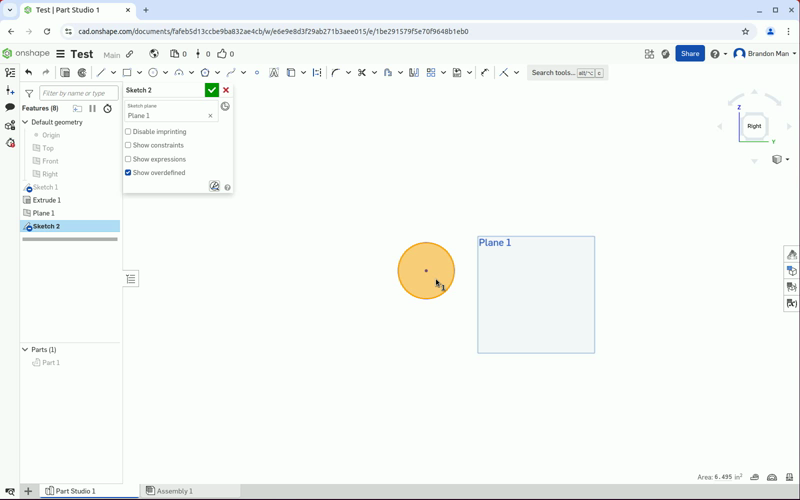
scroll(-6)
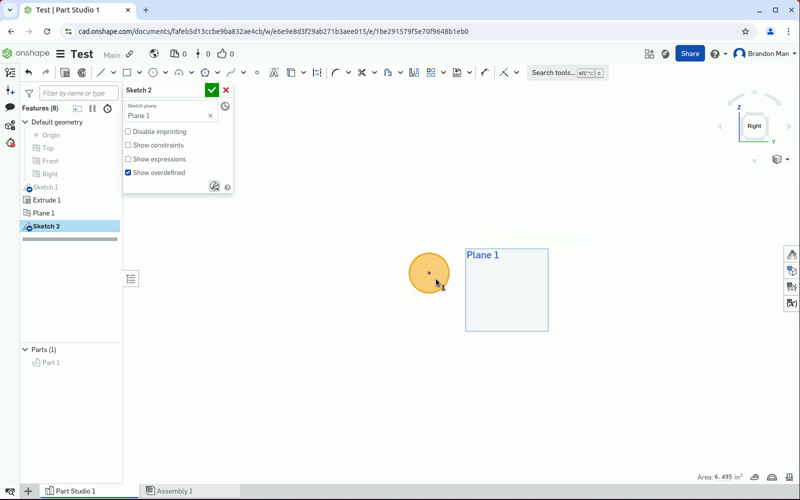
scroll(-6)
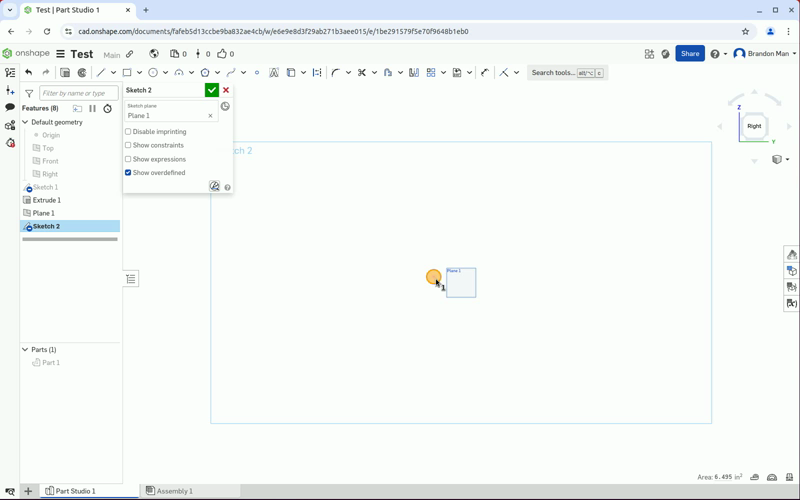
mouse_move(73, 352)
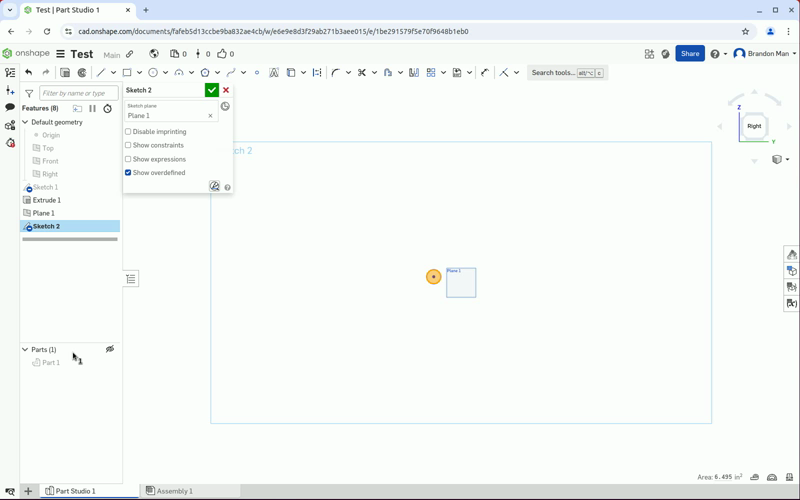
key(shift+y)
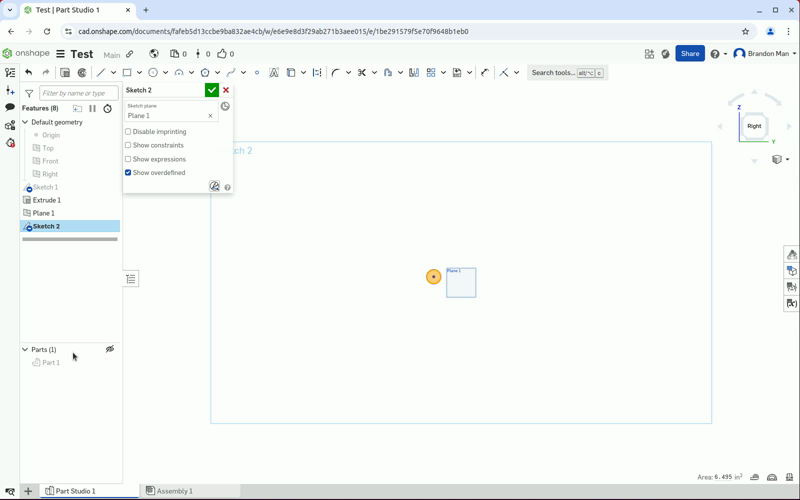
key(shift+e)
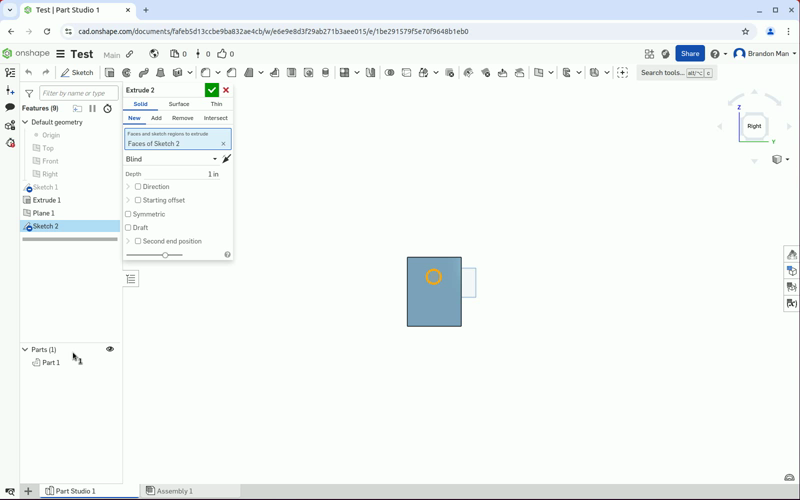
mouse_move(143, 106)
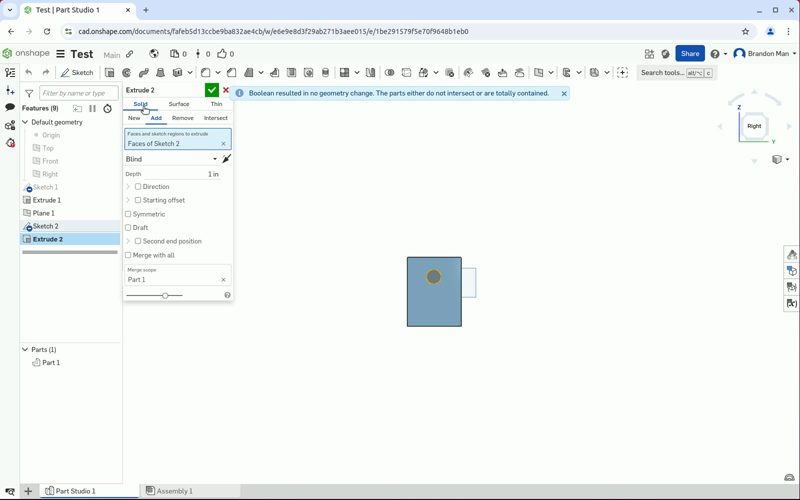
click(143, 106)
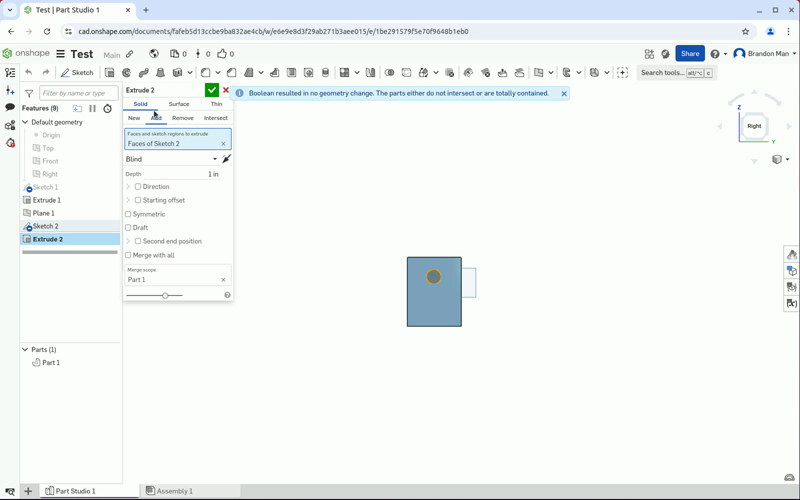
mouse_move(186, 120)
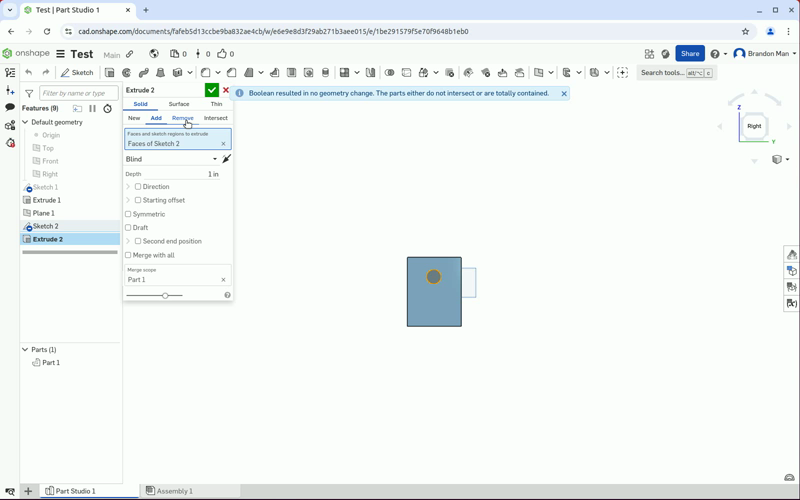
click(186, 120)
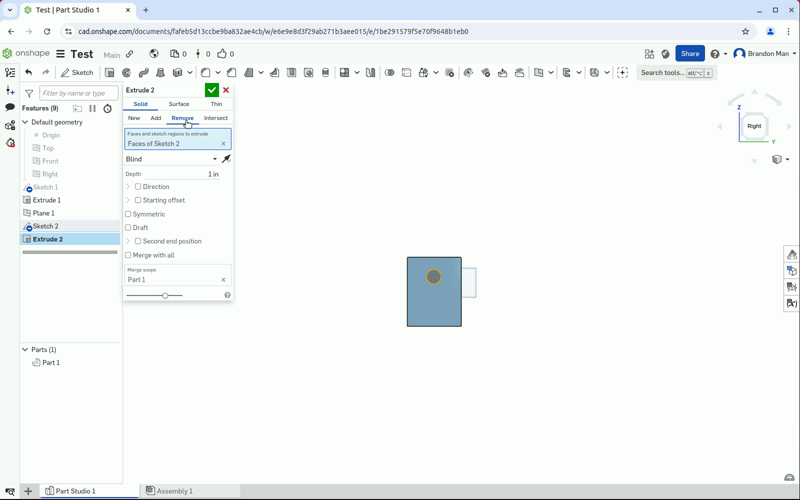
key(tab, 4)
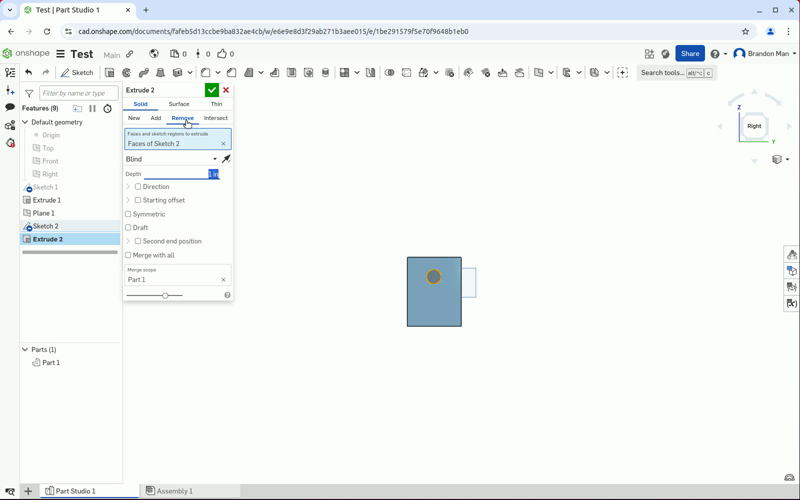
text(17.813)
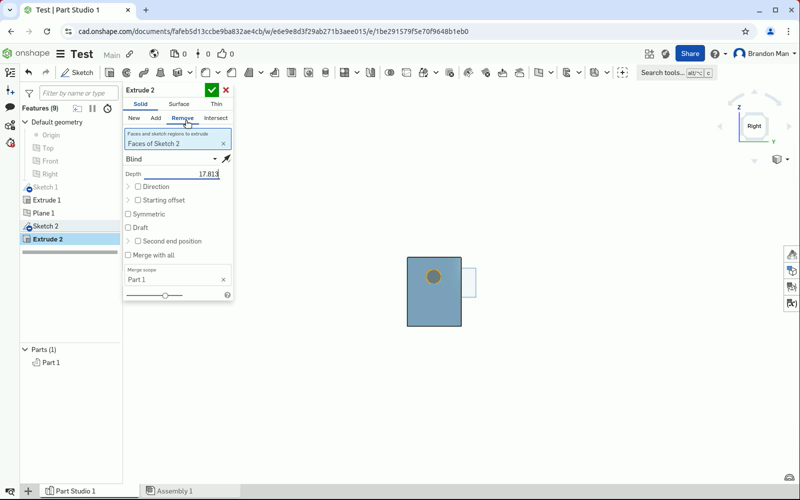
key(tab, 6)
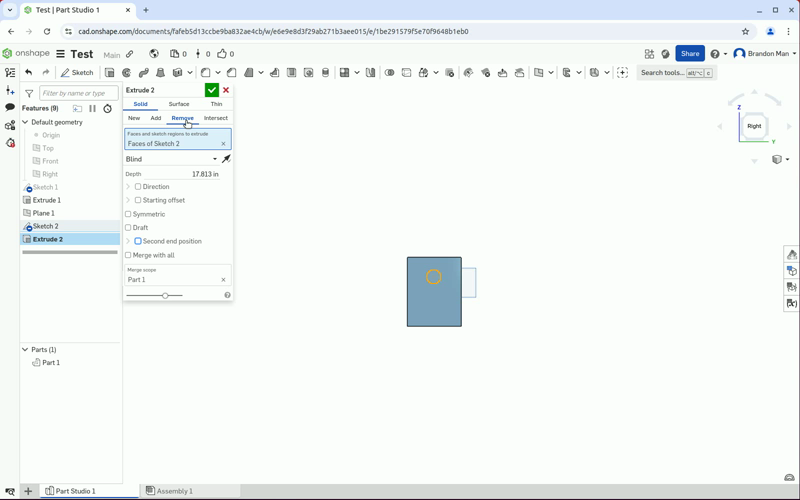
key(space)
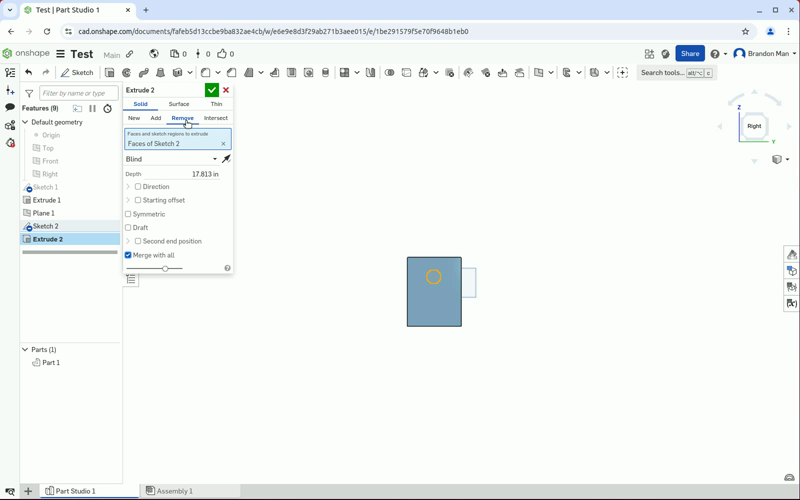
key(enter)
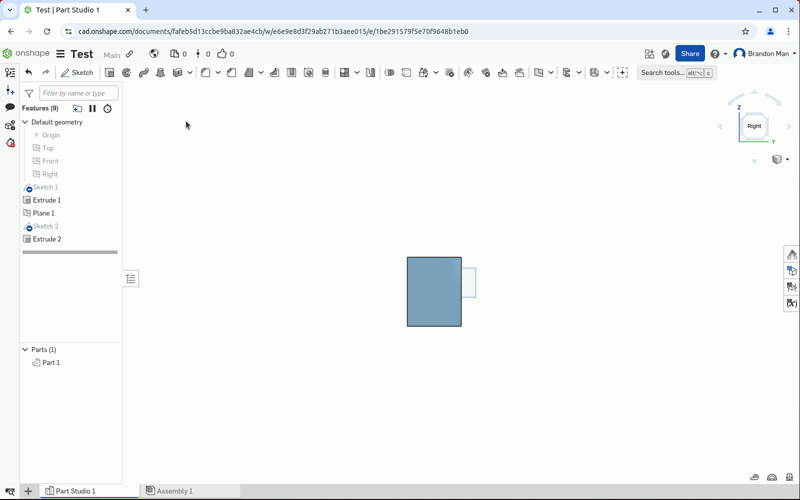
key(shift+h)
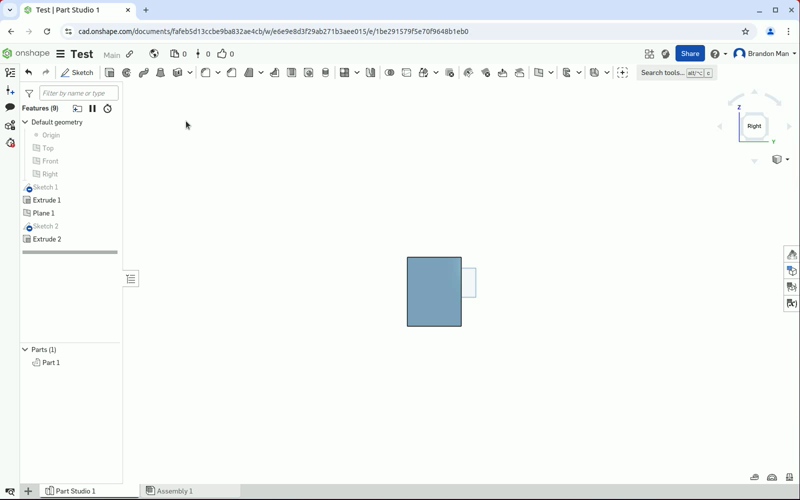
key(shift+h)
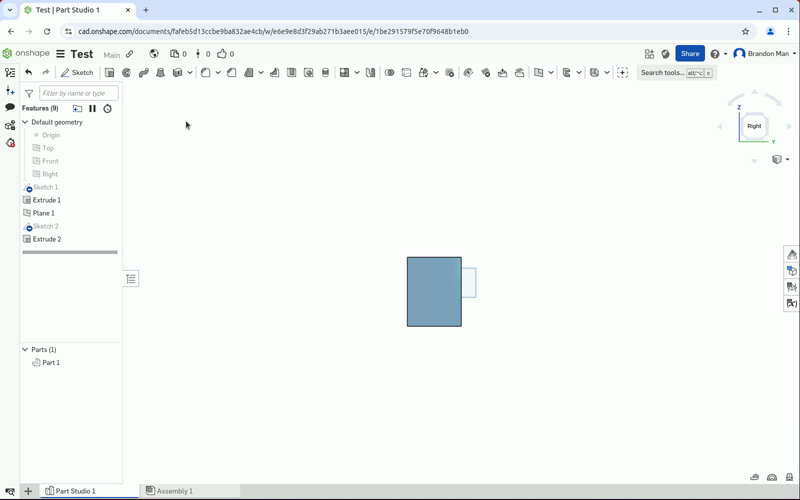
key(shift+7)
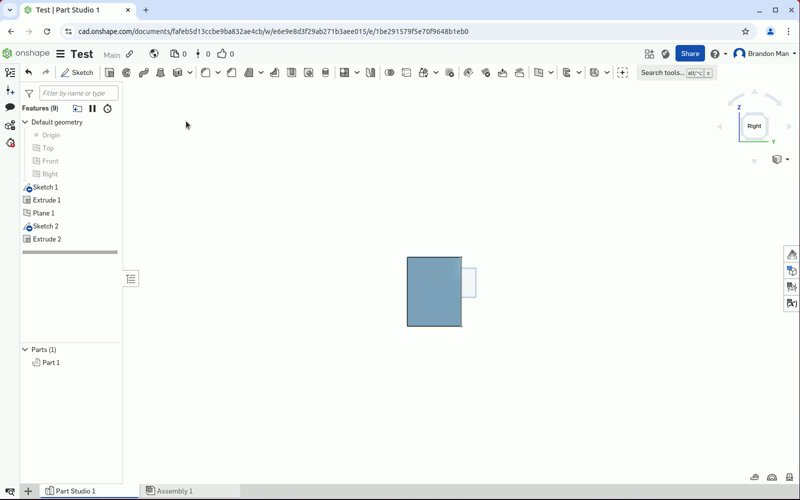
key(right, 2)
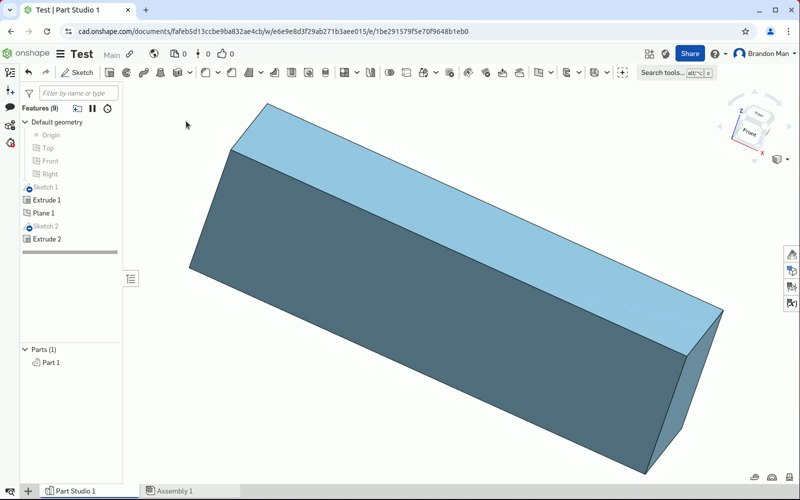
key(down, 2)
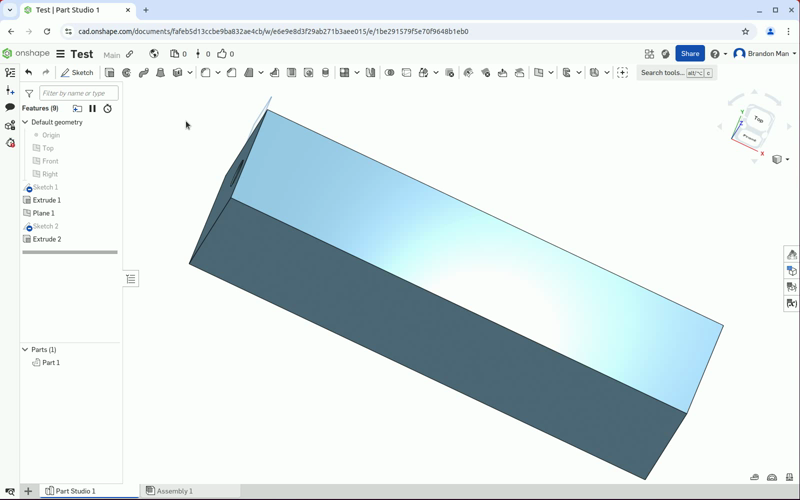
key(up, 2)
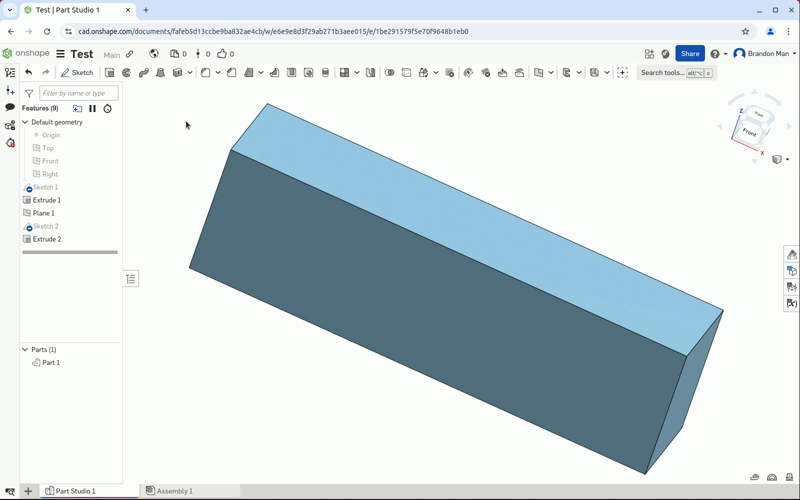
key(left, 2)
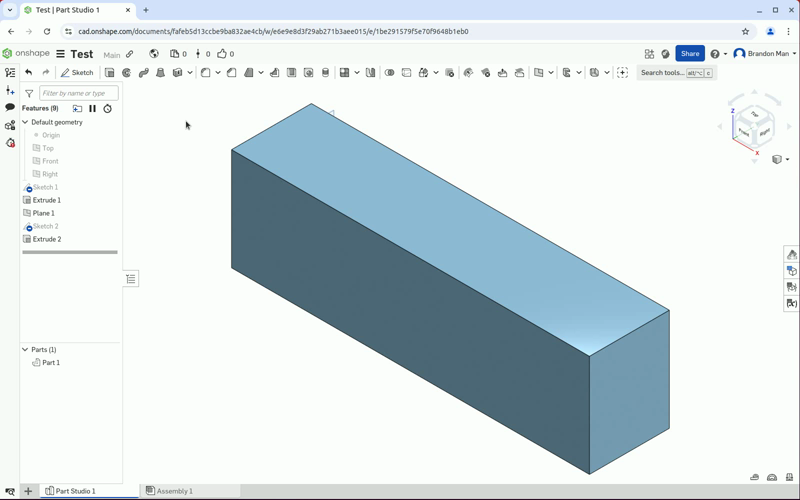
mouse_move(73, 189)
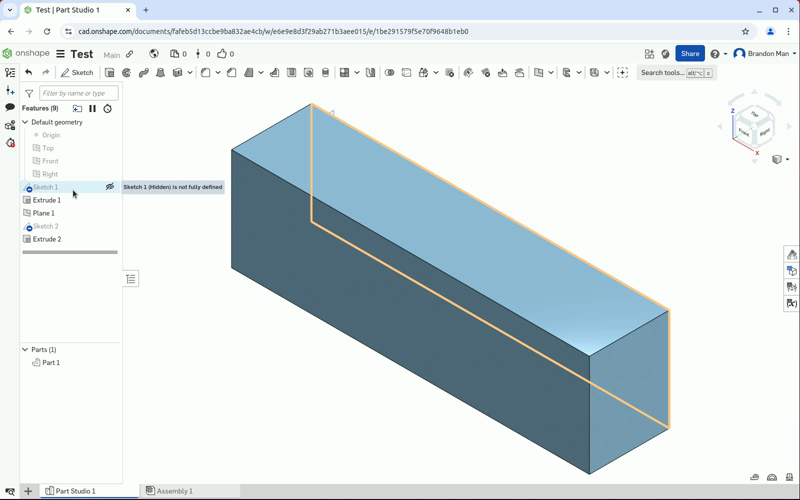
click(73, 189)